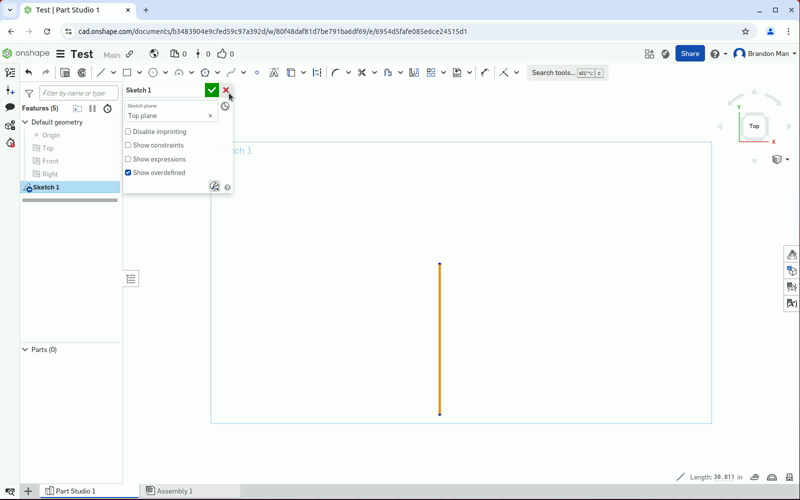
key(shift+h)
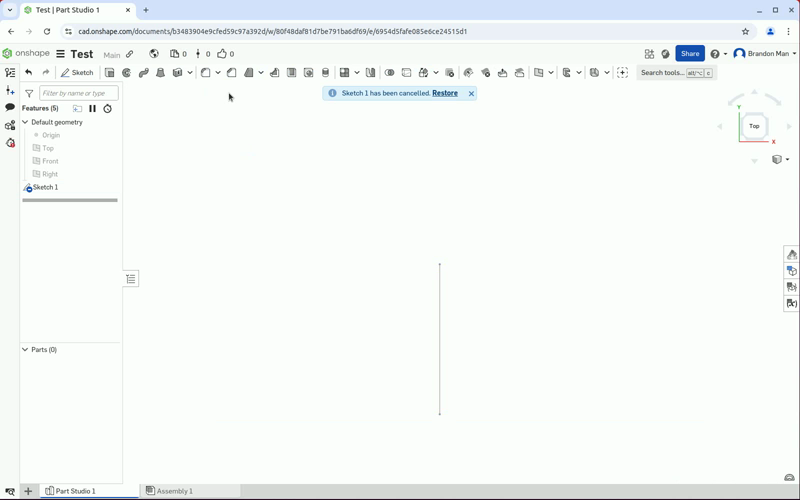
key(shift+s)
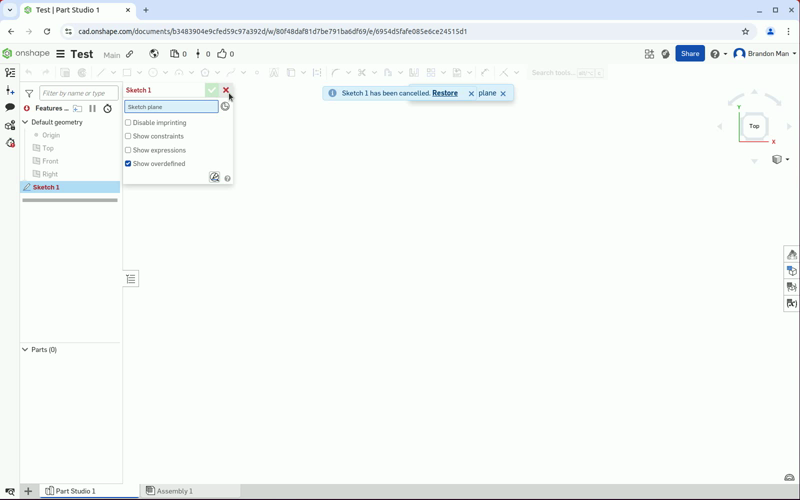
mouse_move(73, 150)
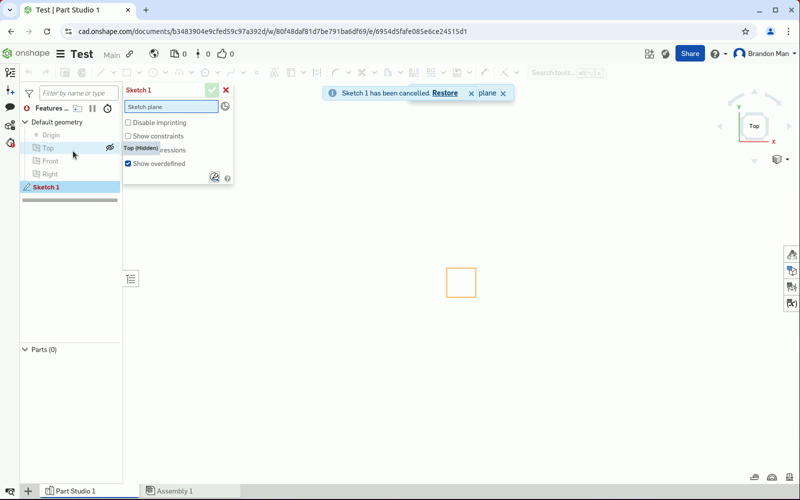
click(73, 150)
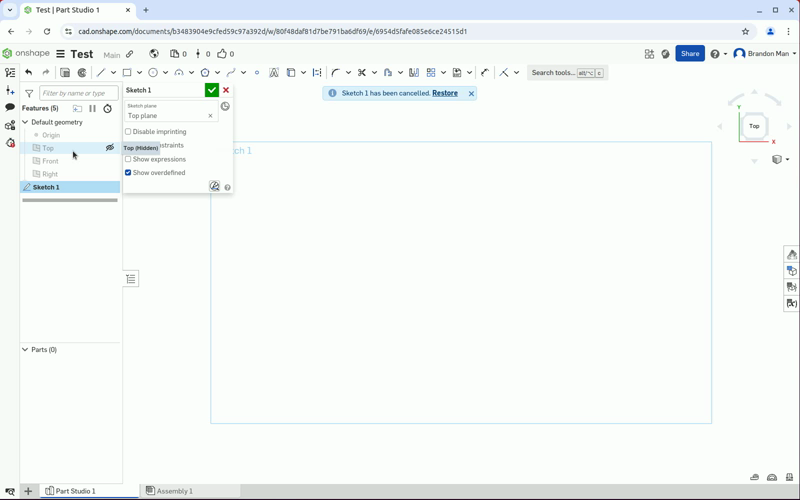
mouse_move(73, 352)
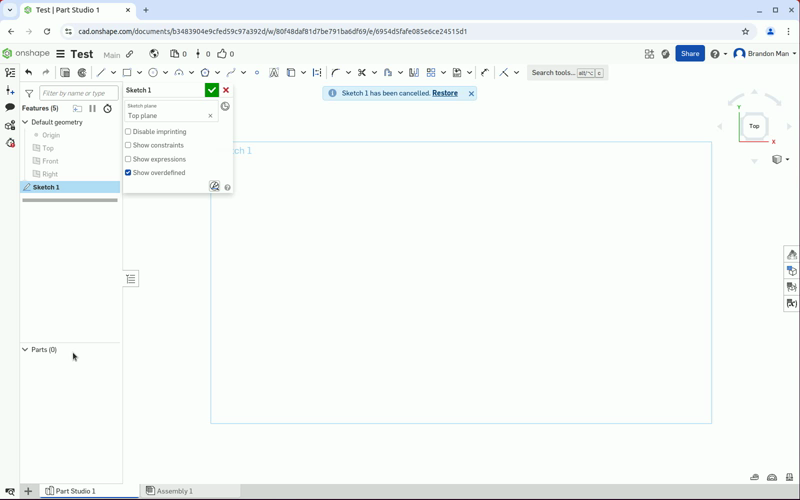
key(y)
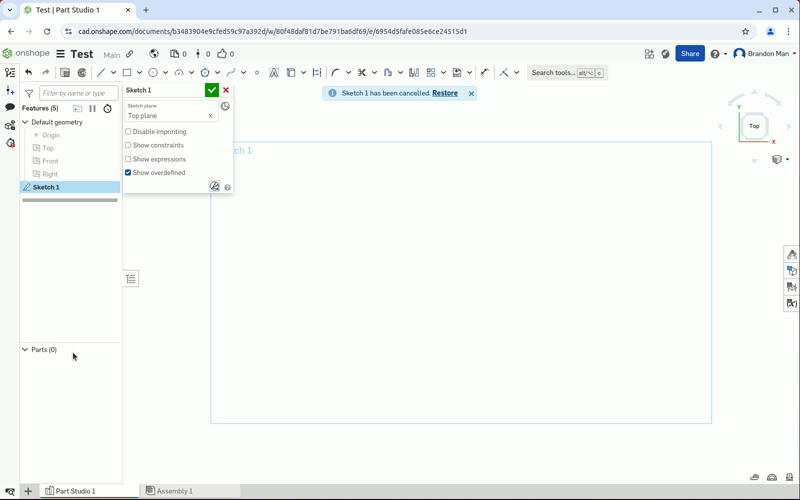
key(l)
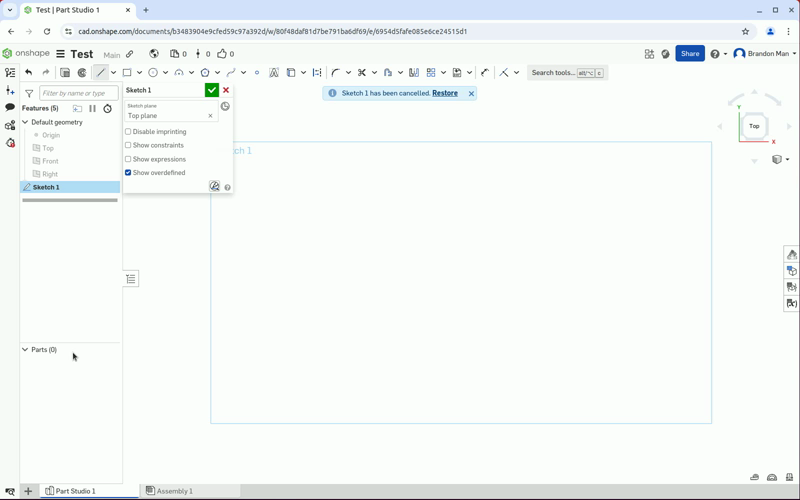
key_down(shift)
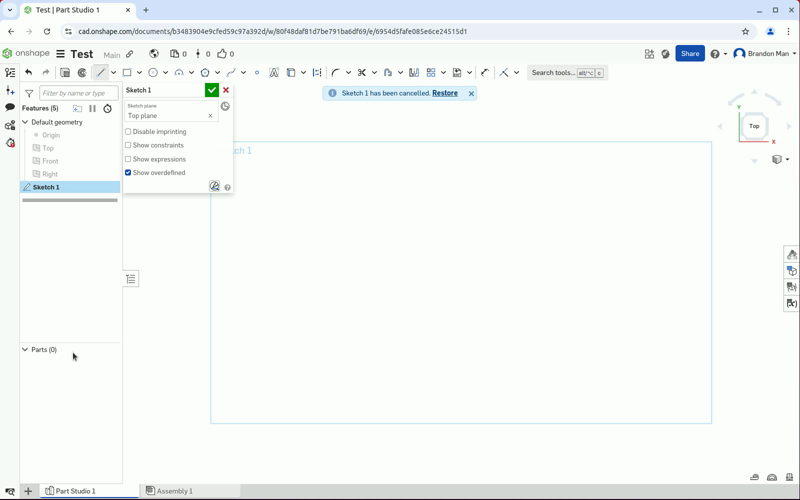
mouse_move(348, 282)
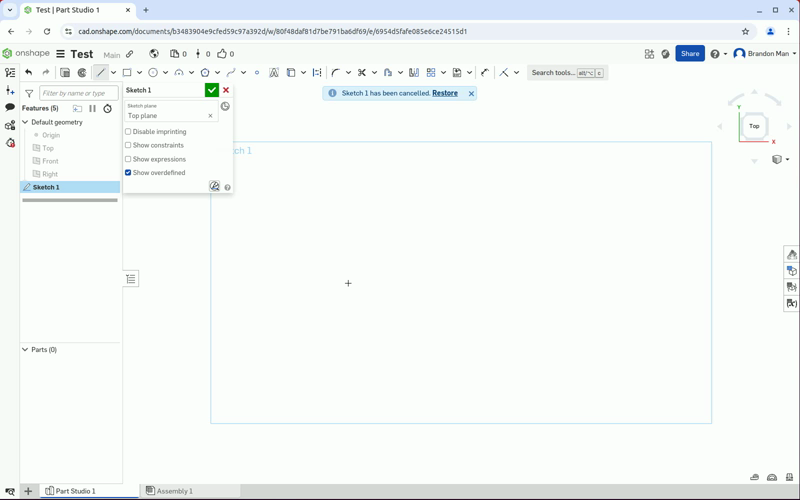
click(348, 282)
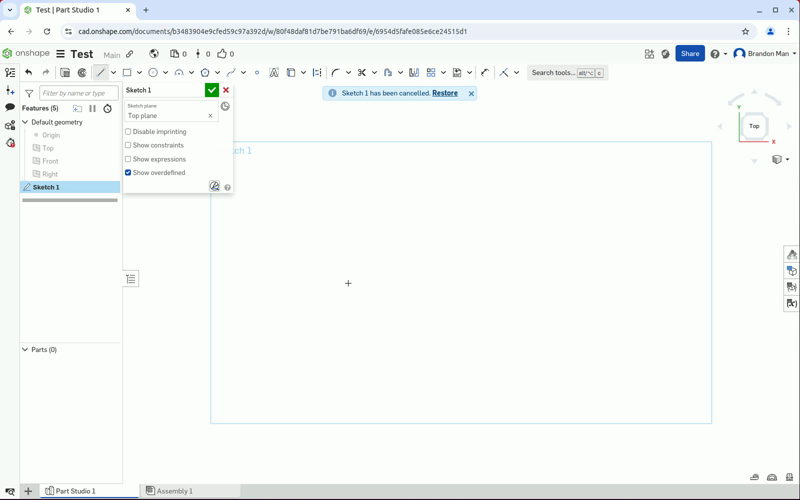
key_up(shift)
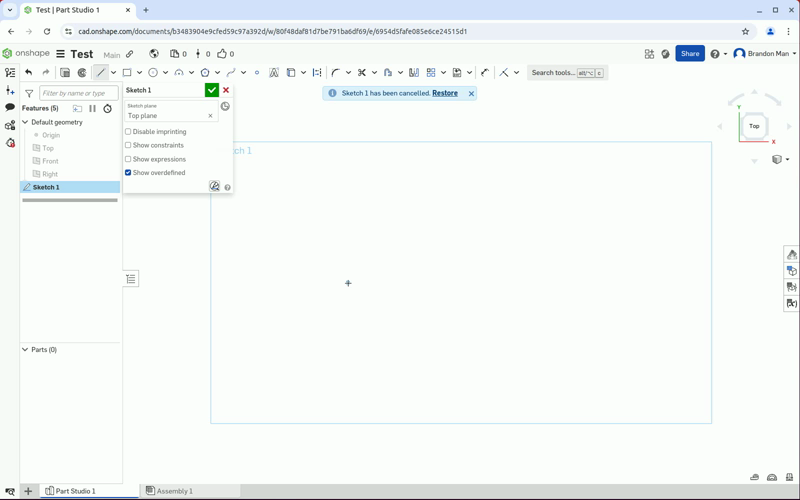
key_down(shift)
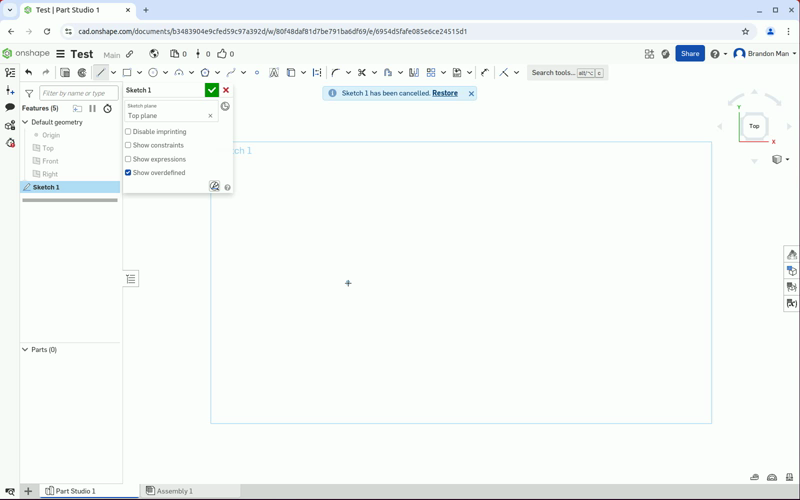
mouse_move(537, 282)
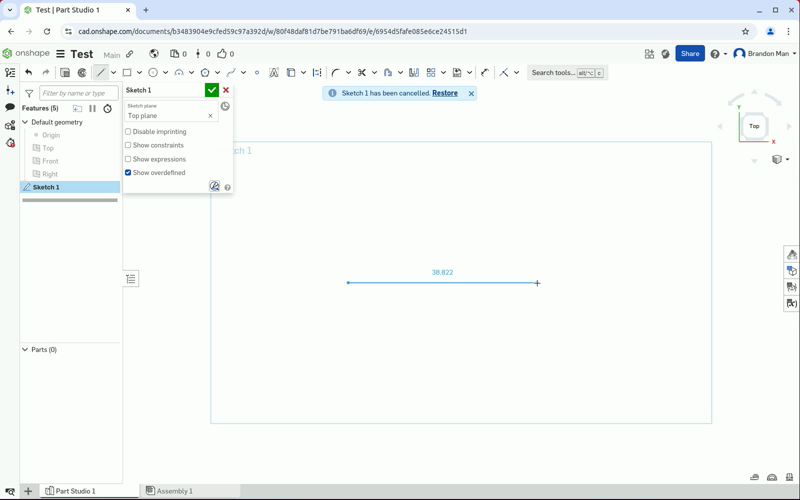
click(537, 282)
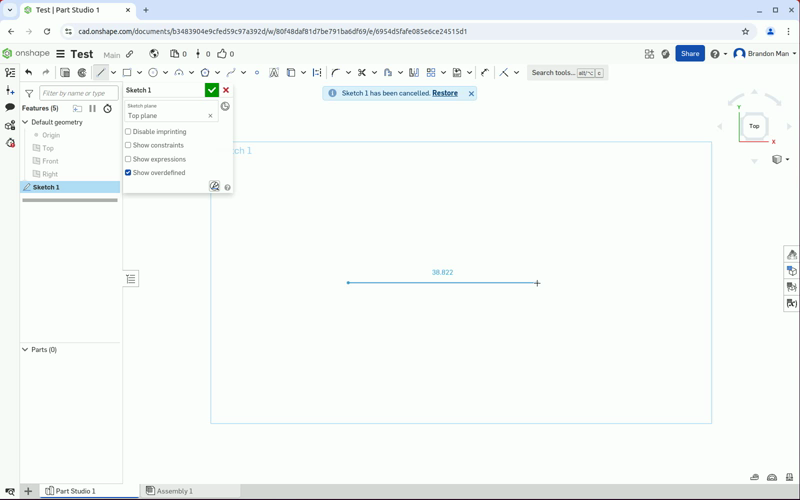
key_up(shift)
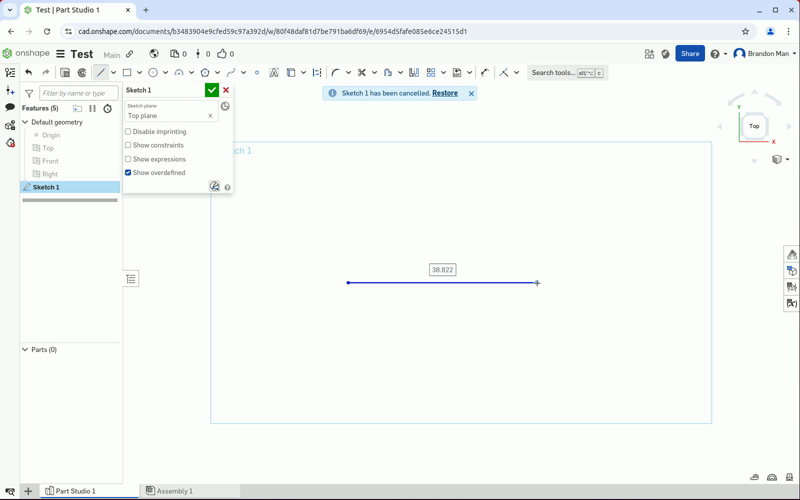
key_down(shift)
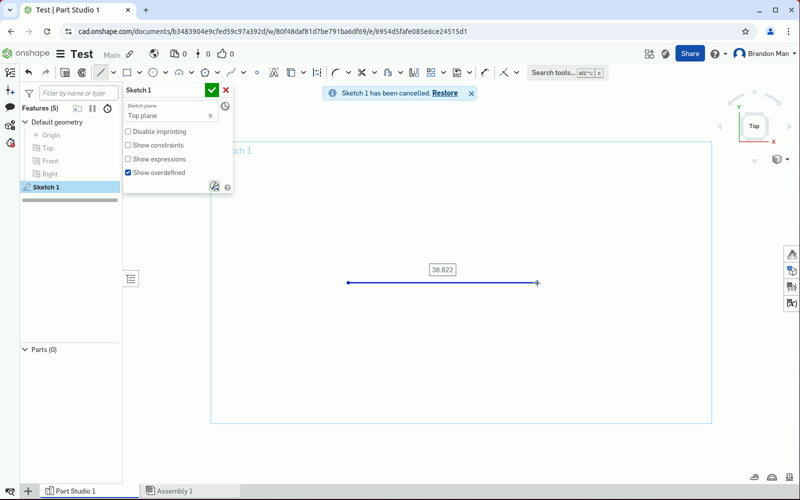
mouse_move(537, 179)
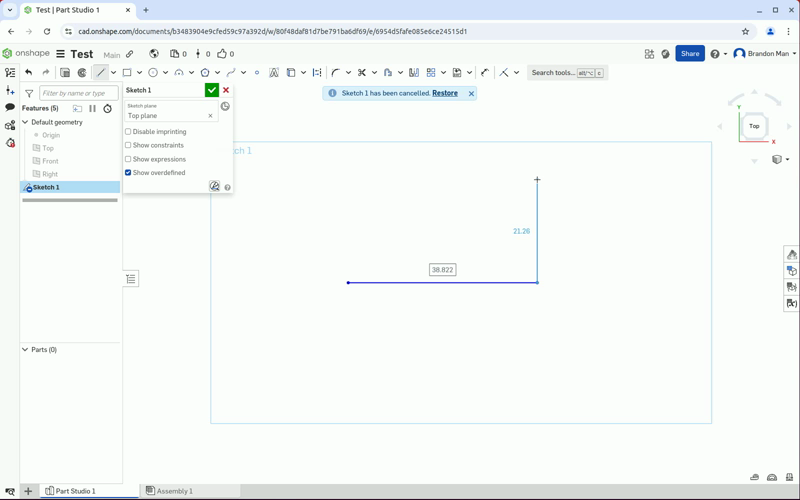
click(537, 179)
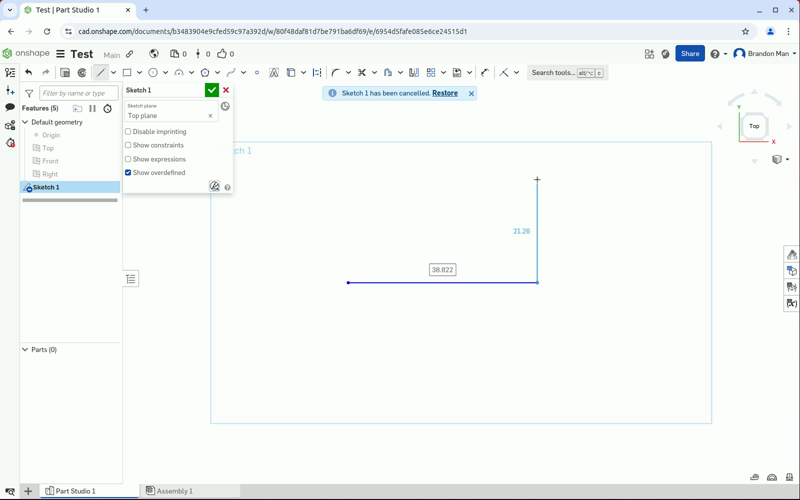
key_up(shift)
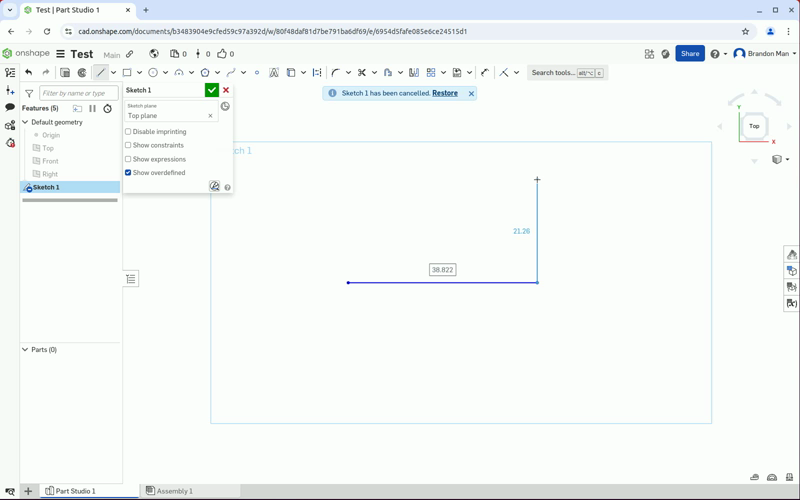
key_down(shift)
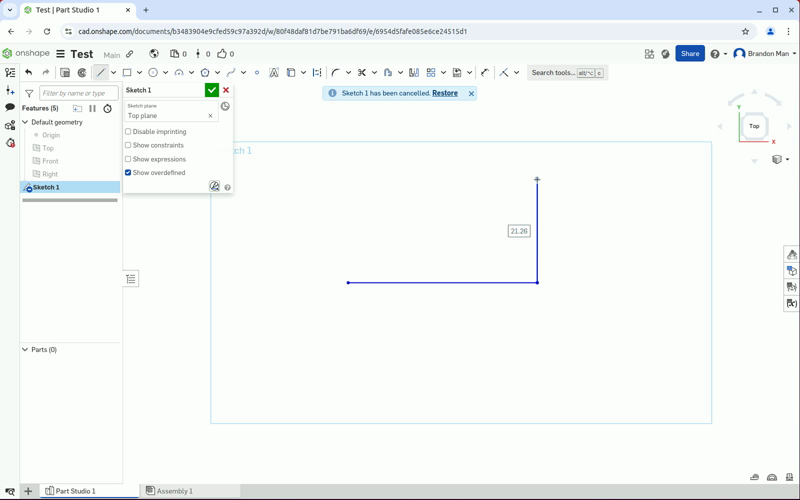
mouse_move(348, 179)
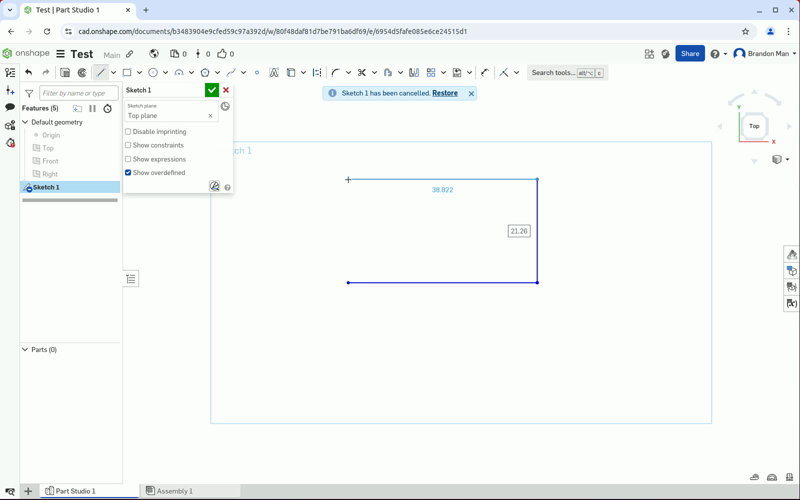
click(348, 179)
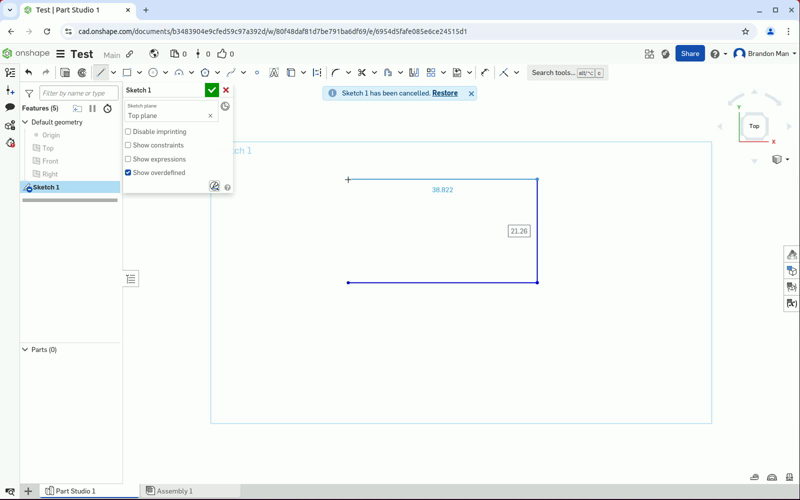
key_up(shift)
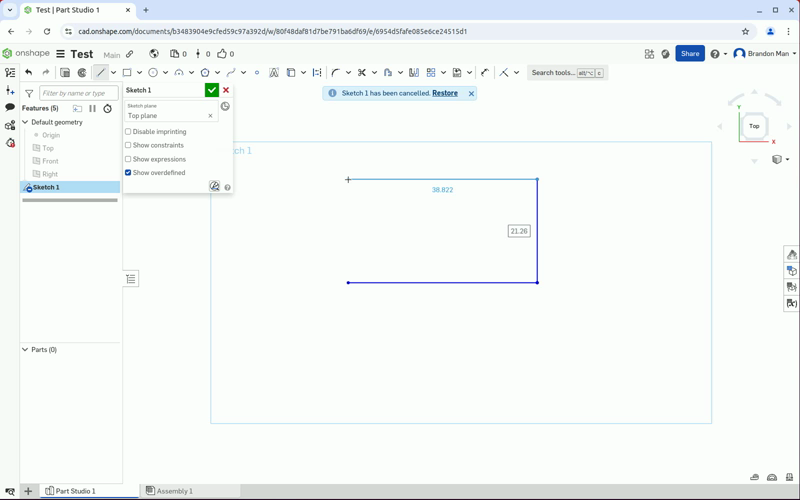
key_down(shift)
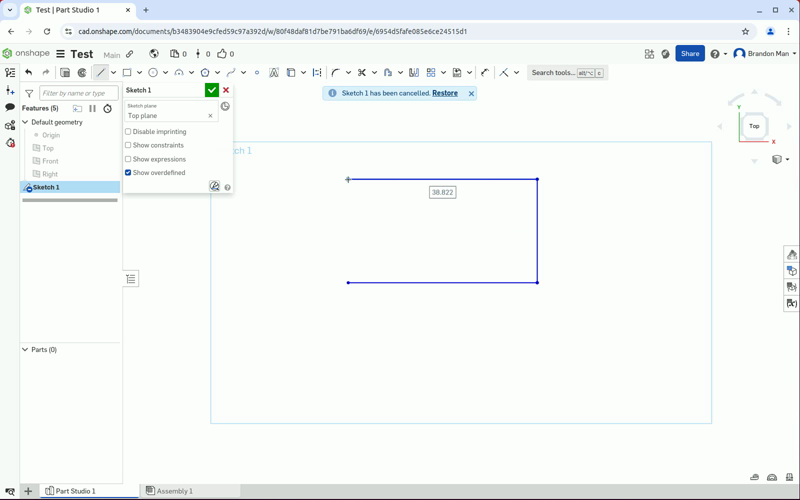
mouse_move(348, 282)
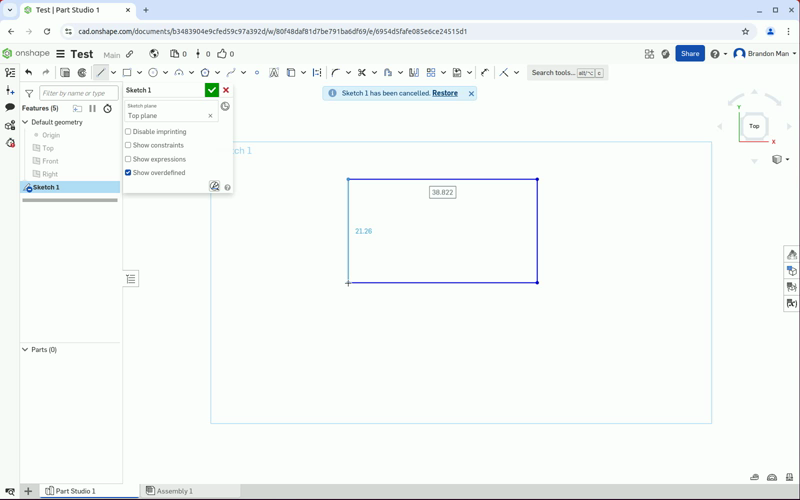
key_up(shift)
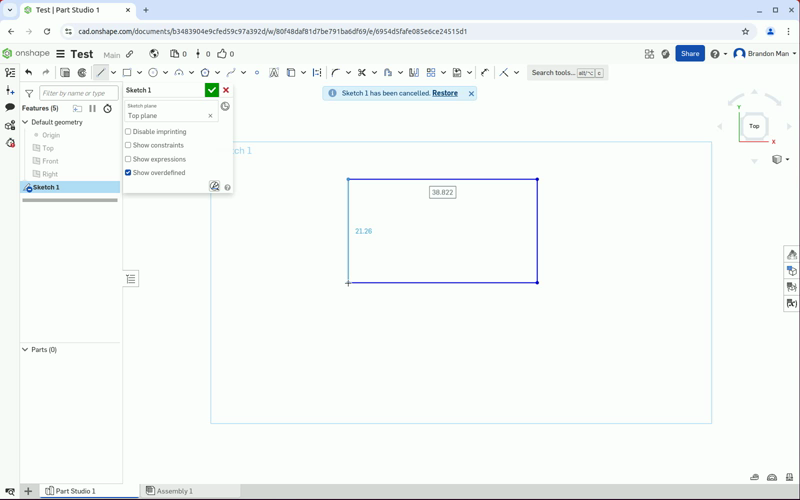
click(348, 282)
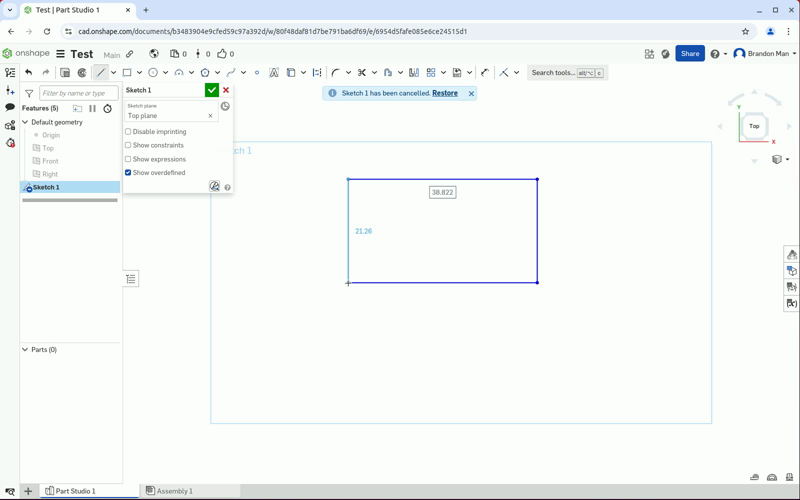
key(esc)
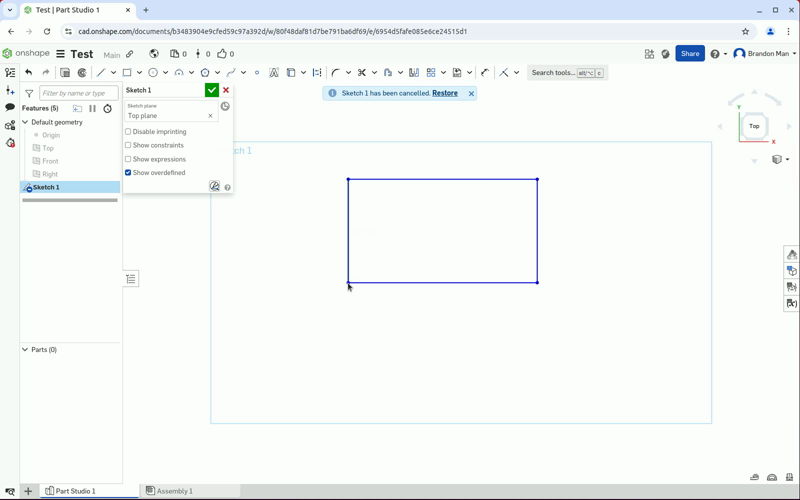
key(l)
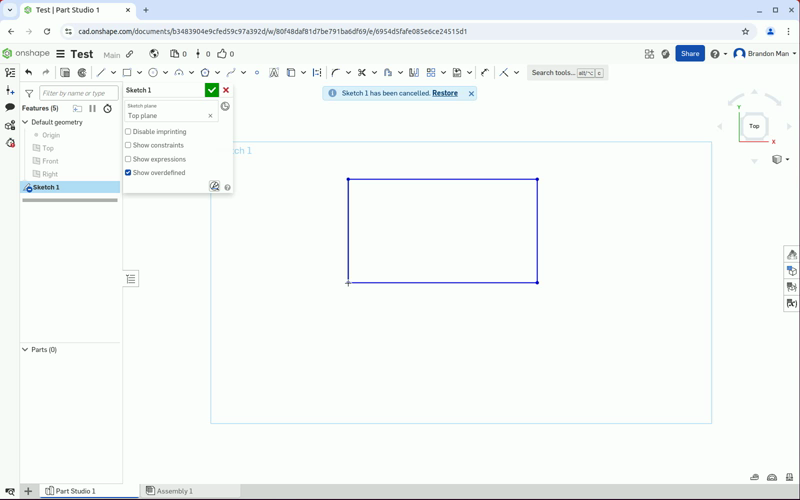
key_down(shift)
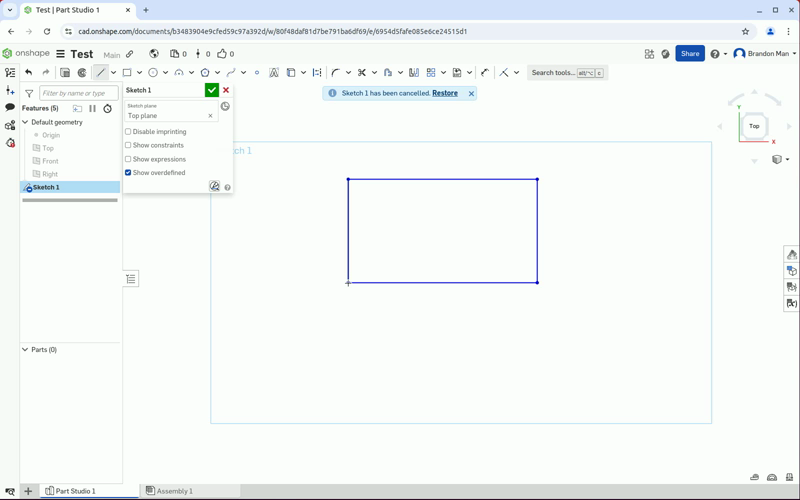
mouse_move(394, 253)
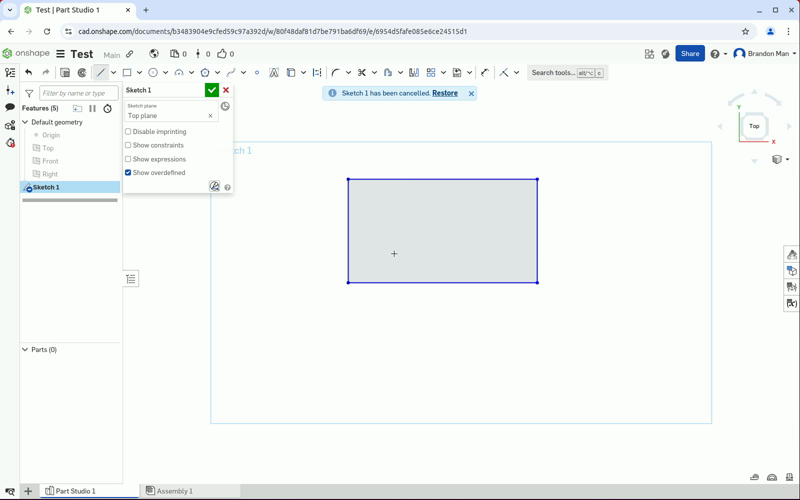
click(394, 253)
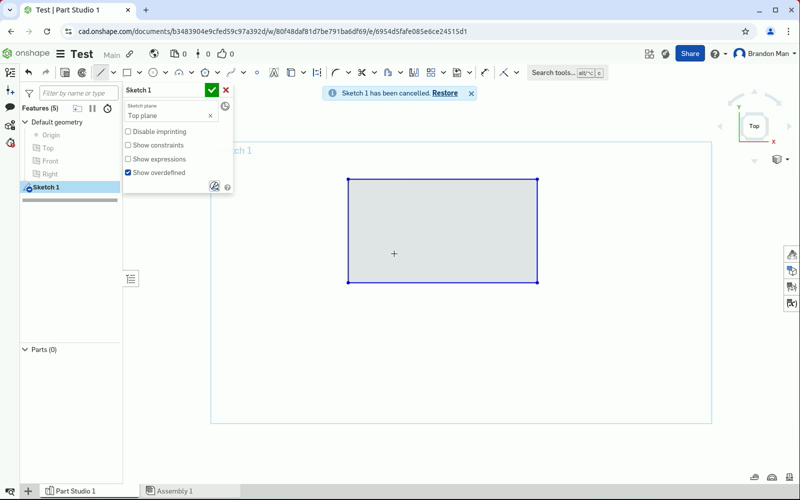
key_up(shift)
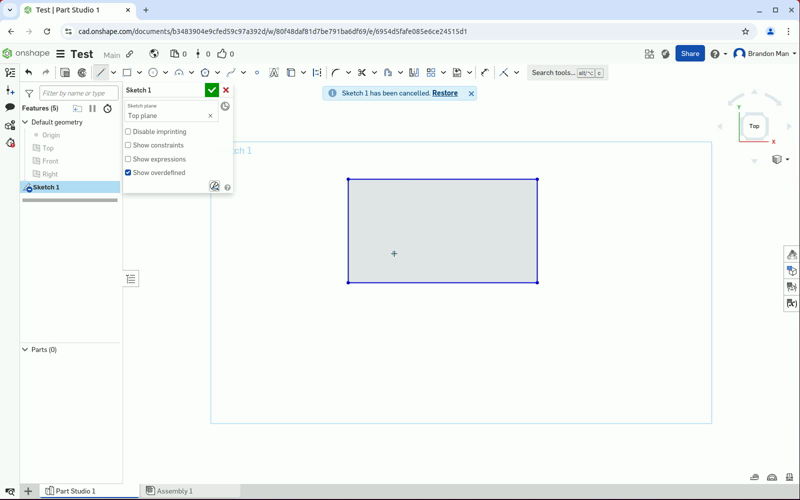
key_down(shift)
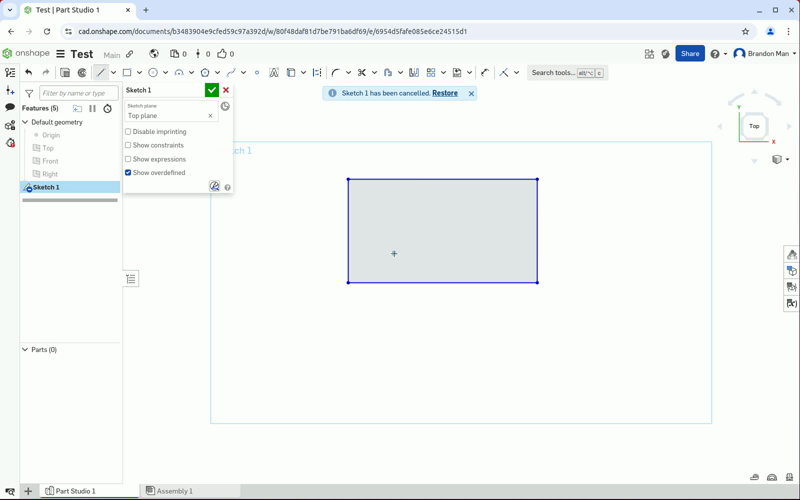
mouse_move(497, 253)
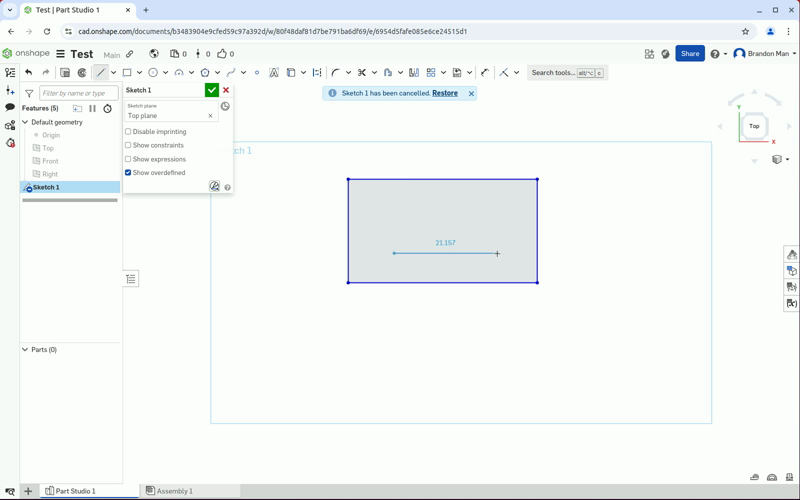
click(497, 253)
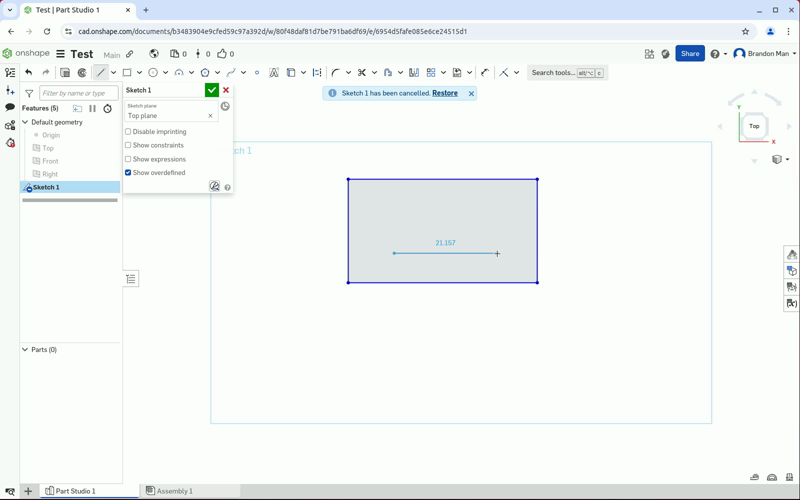
key_up(shift)
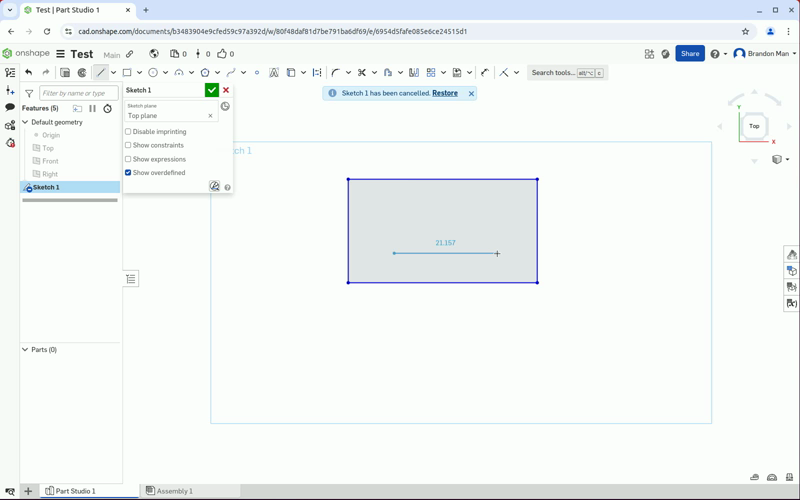
key_down(shift)
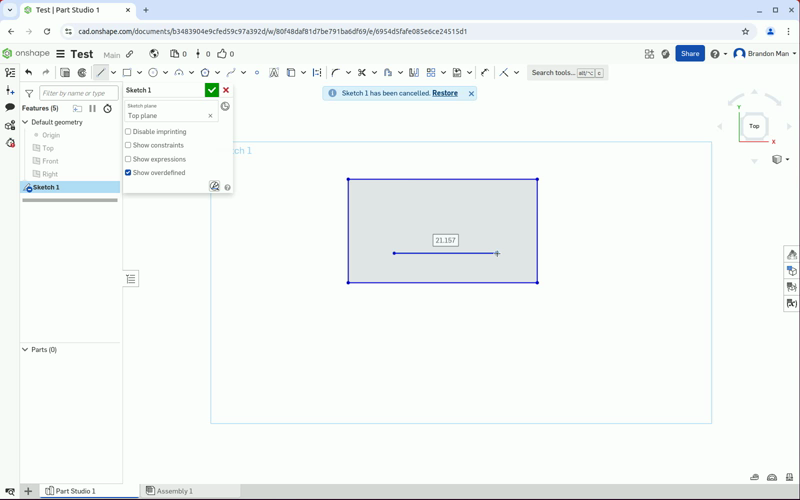
mouse_move(527, 253)
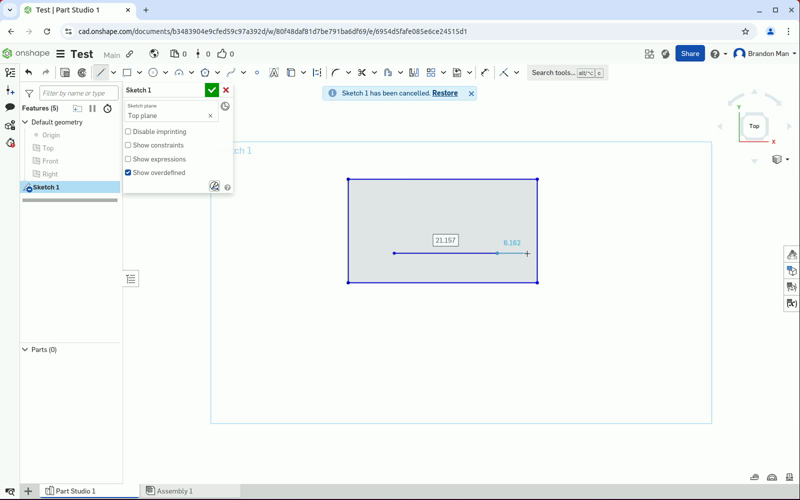
mouse_move(497, 217)
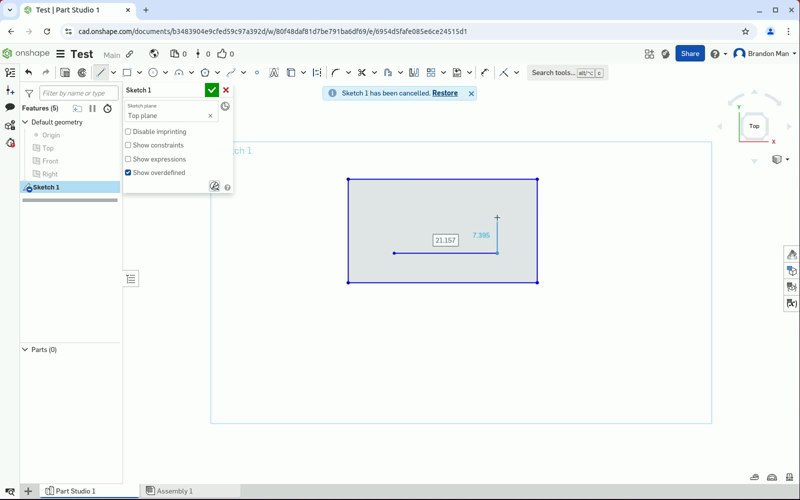
click(497, 217)
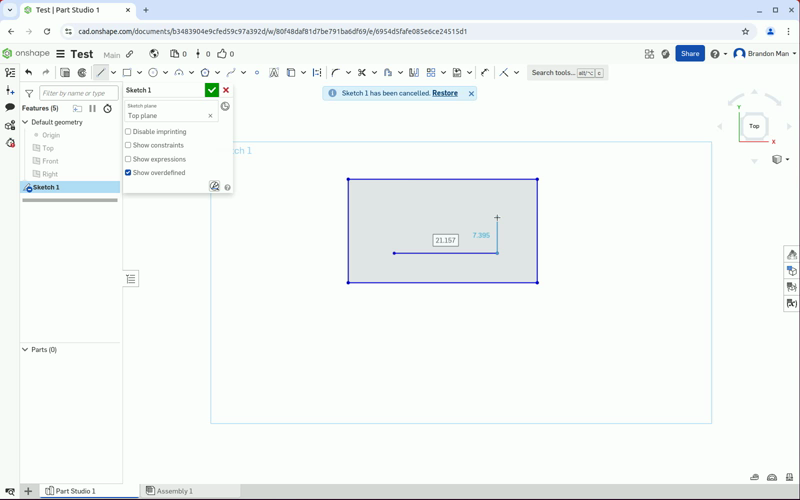
key_up(shift)
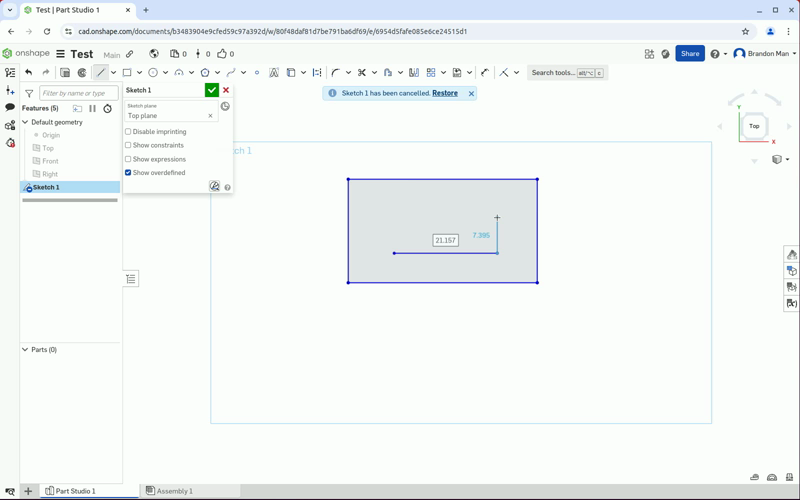
key_down(shift)
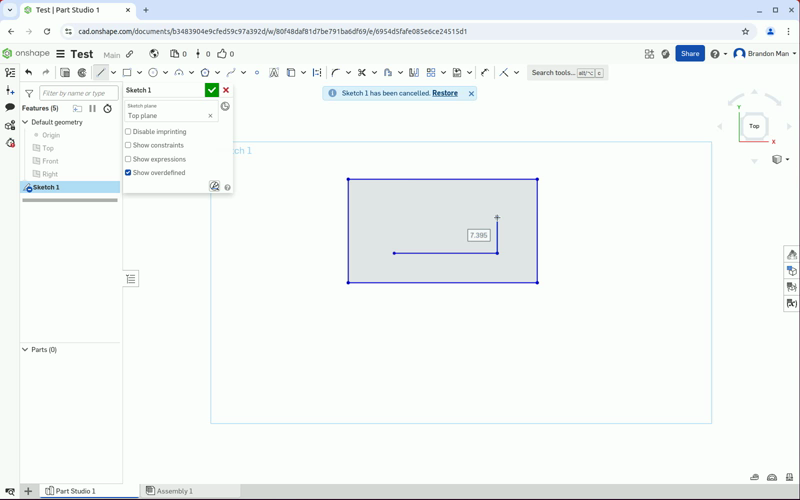
mouse_move(394, 217)
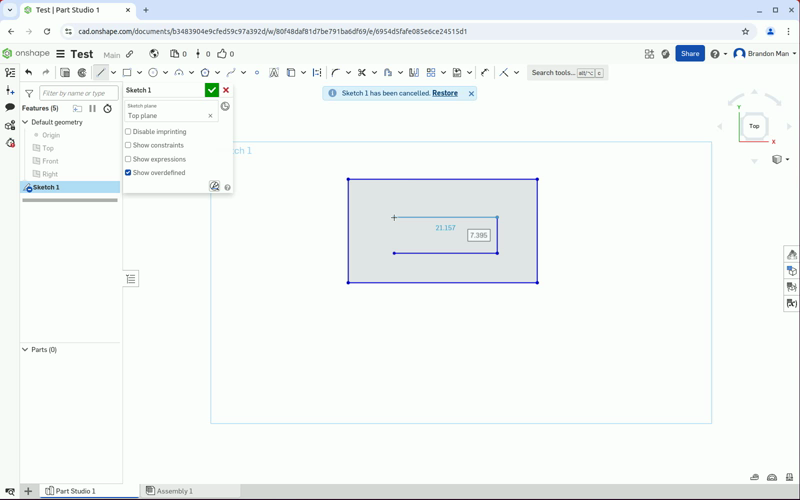
click(394, 217)
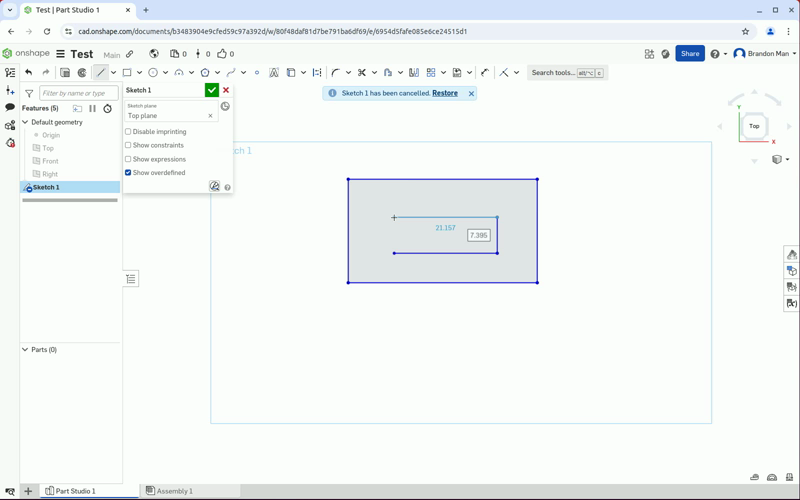
key_up(shift)
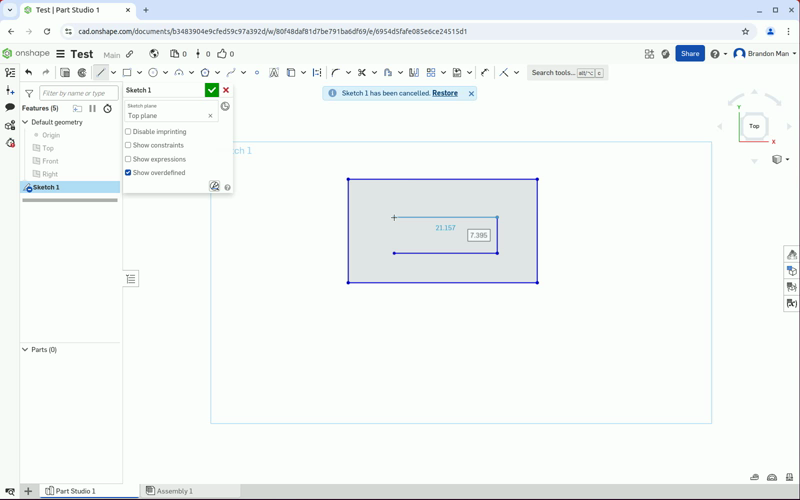
mouse_move(424, 217)
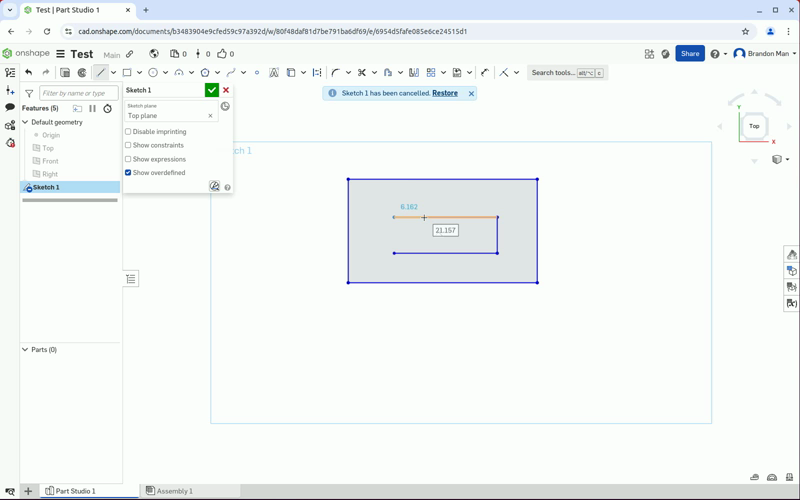
key_down(shift)
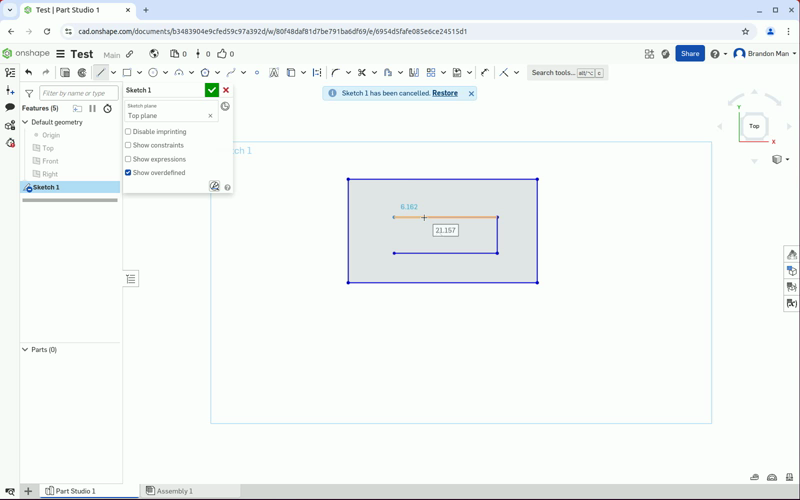
mouse_move(394, 253)
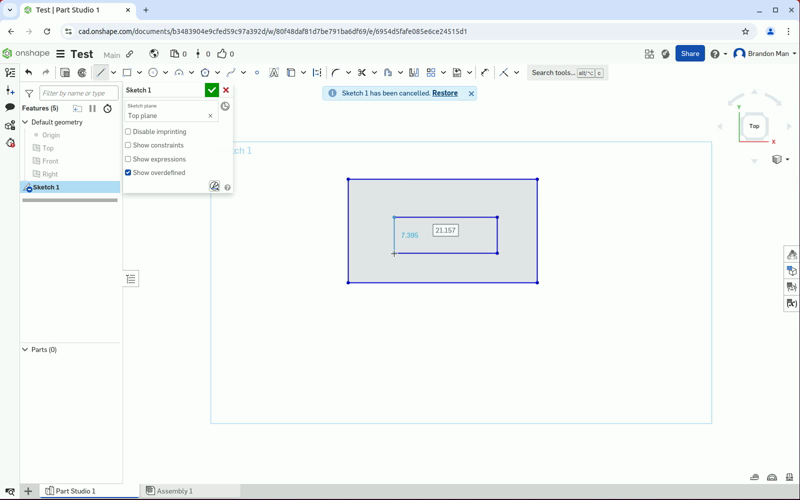
key_up(shift)
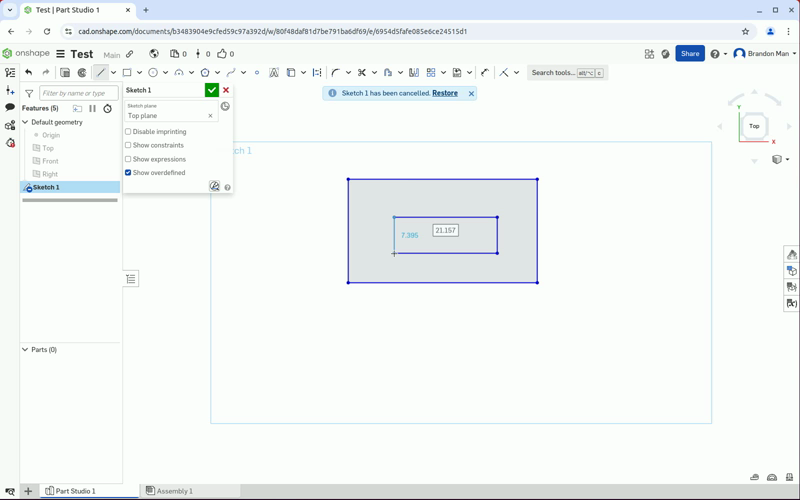
click(394, 253)
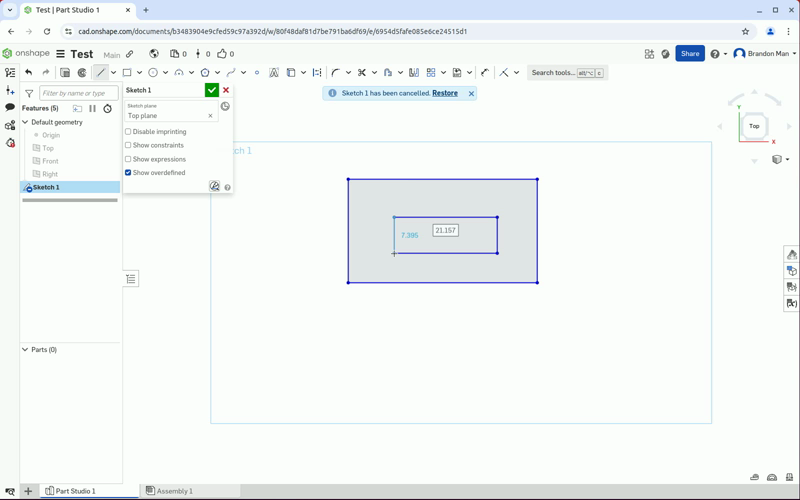
key(esc)
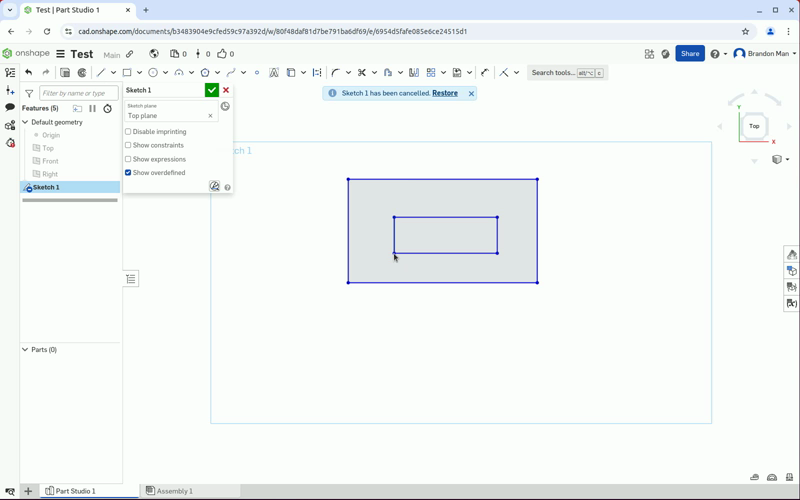
mouse_move(474, 191)
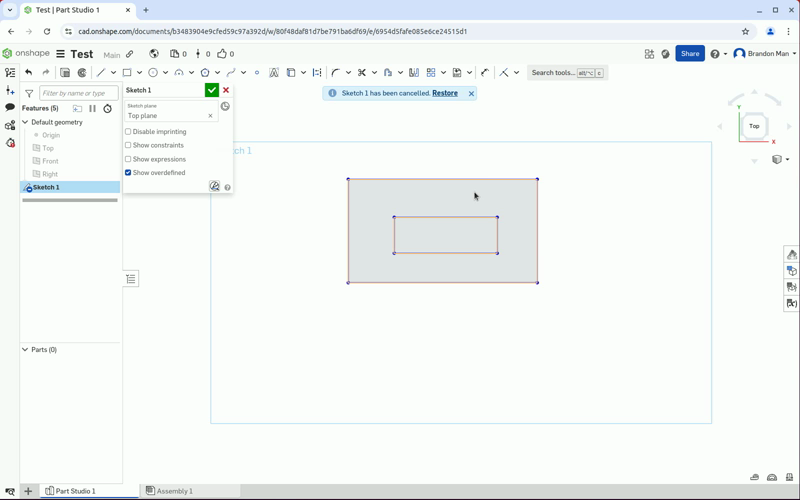
click(474, 191)
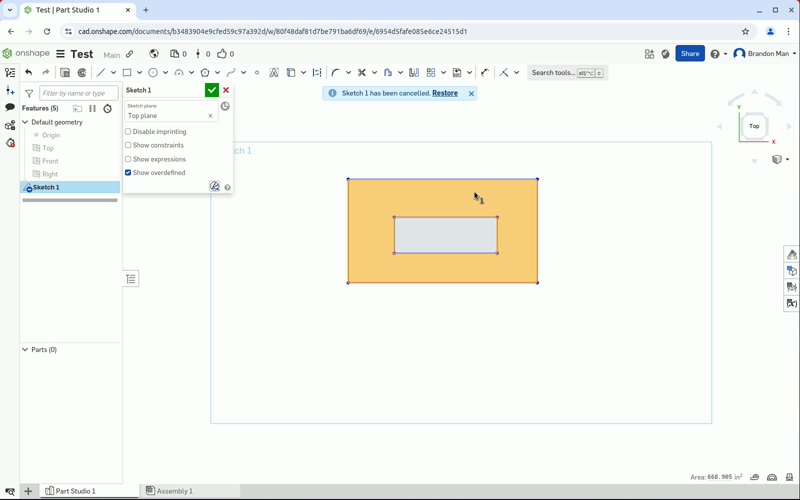
mouse_move(73, 352)
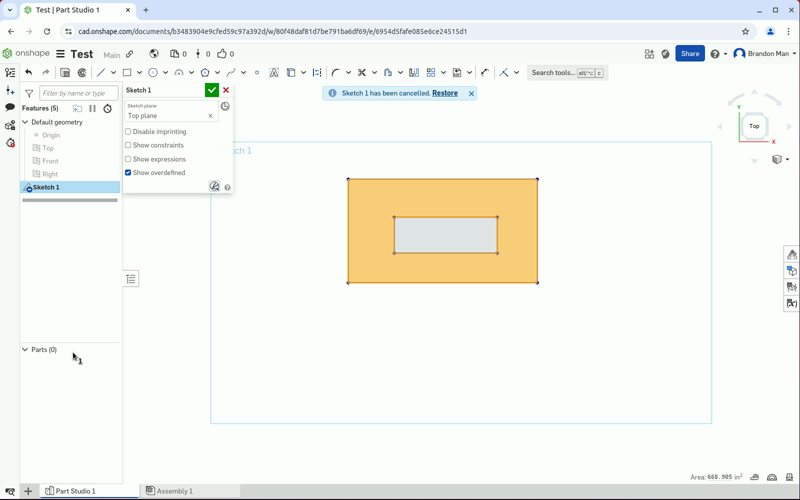
key(shift+y)
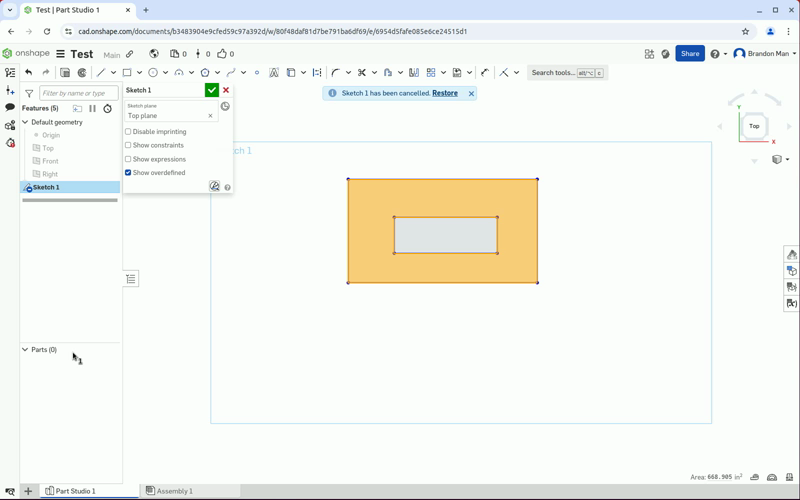
key(shift+e)
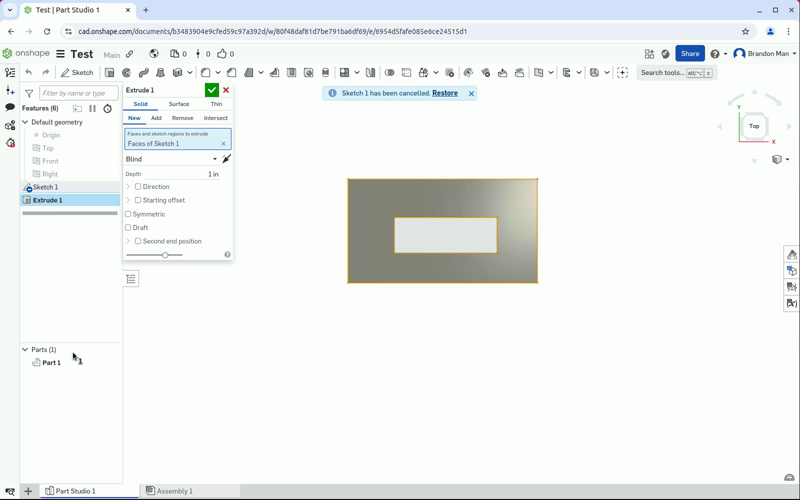
mouse_move(143, 106)
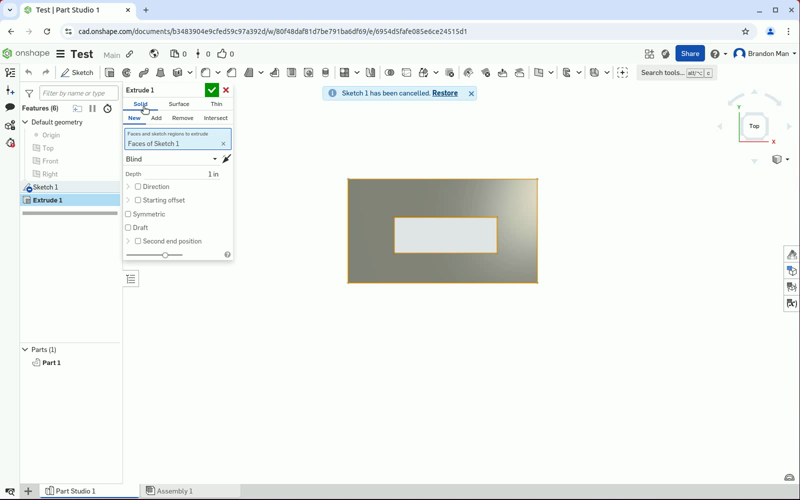
click(143, 106)
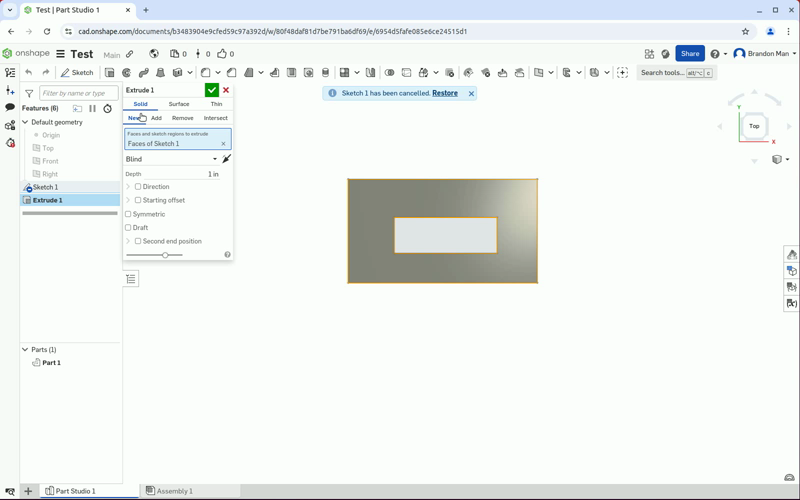
mouse_move(137, 120)
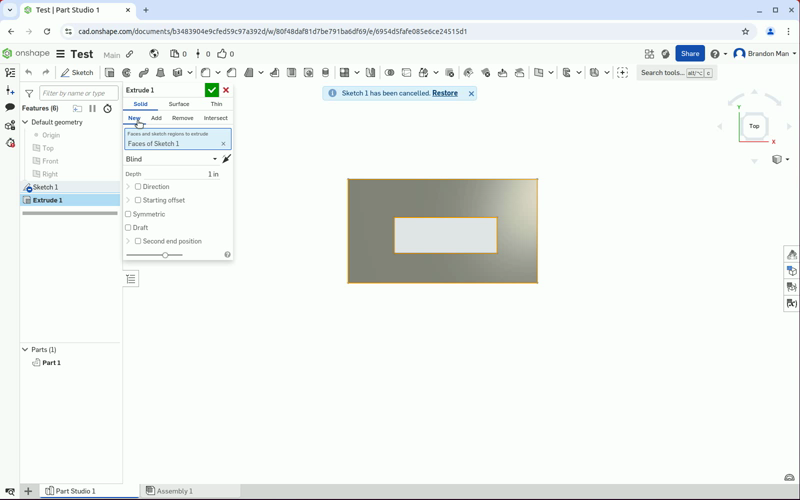
click(137, 120)
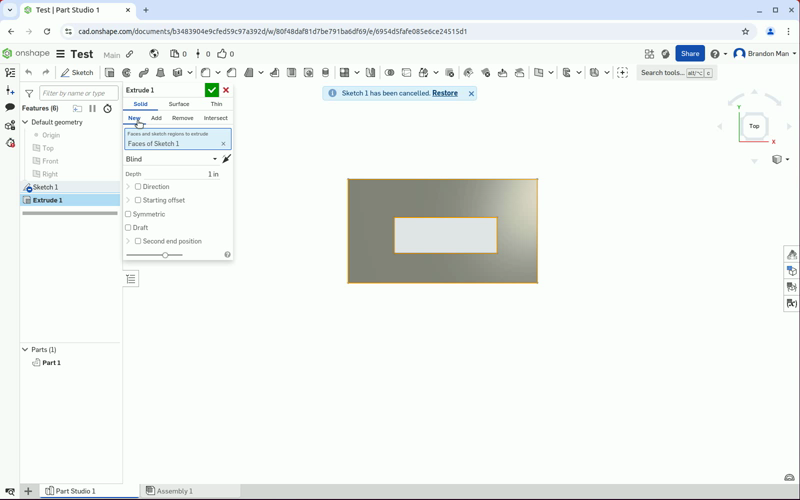
key(tab, 4)
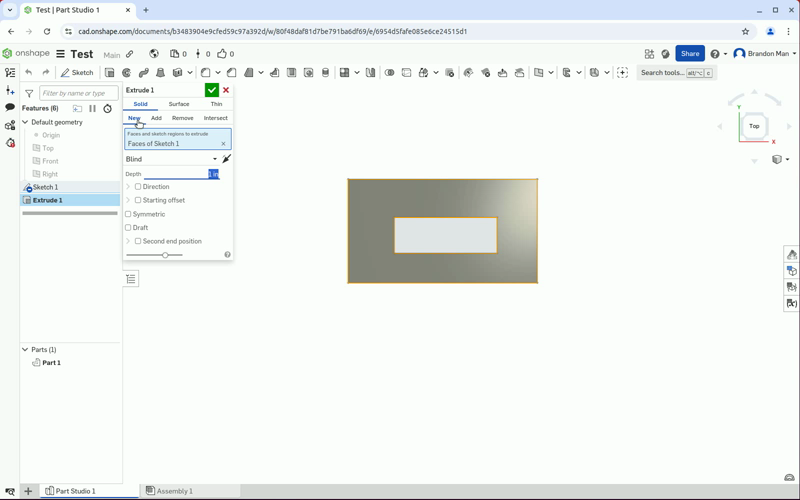
text(7.462)
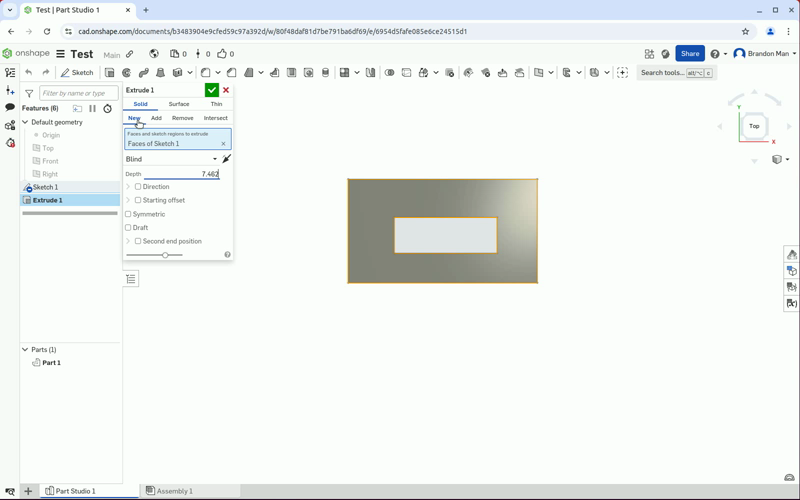
key(enter)
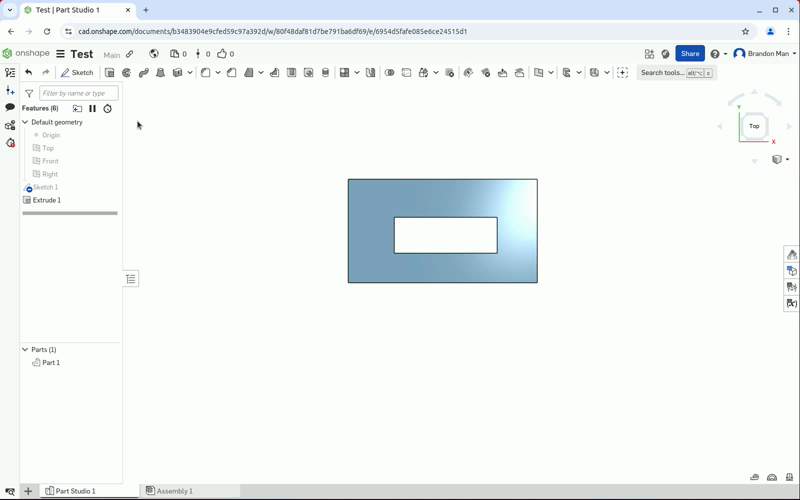
key(shift+h)
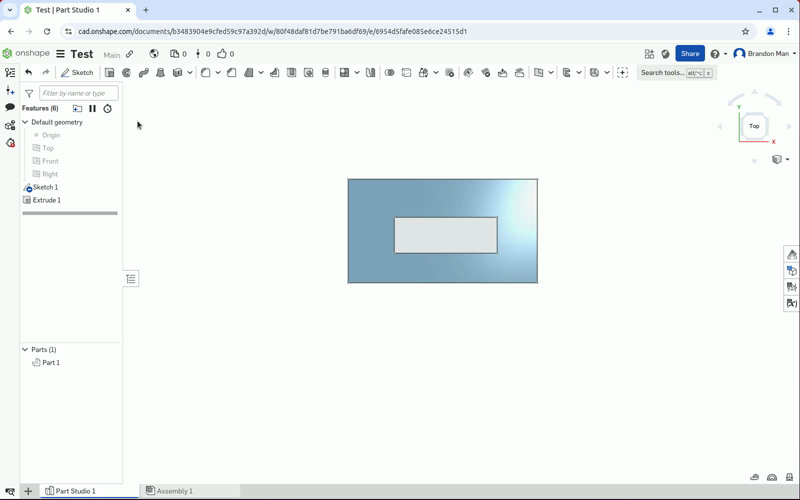
key(shift+h)
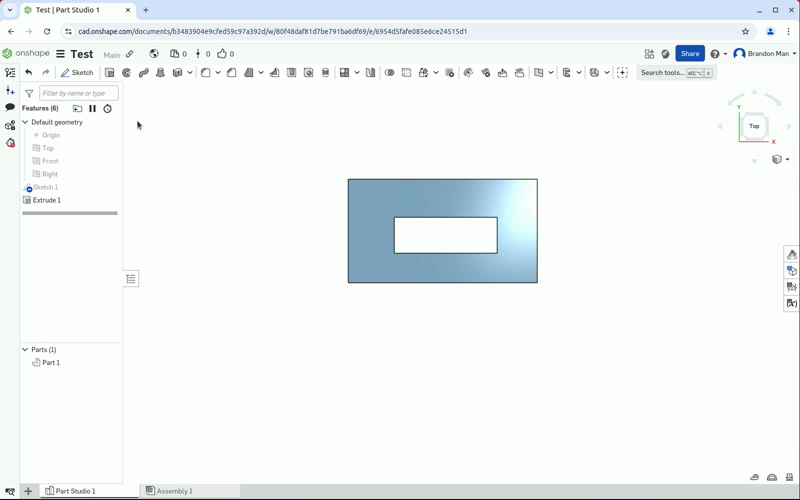
mouse_move(73, 189)
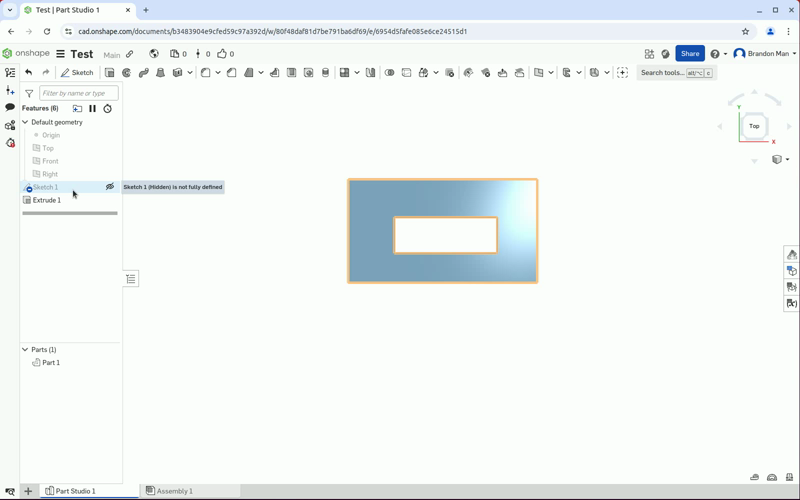
click(73, 189)
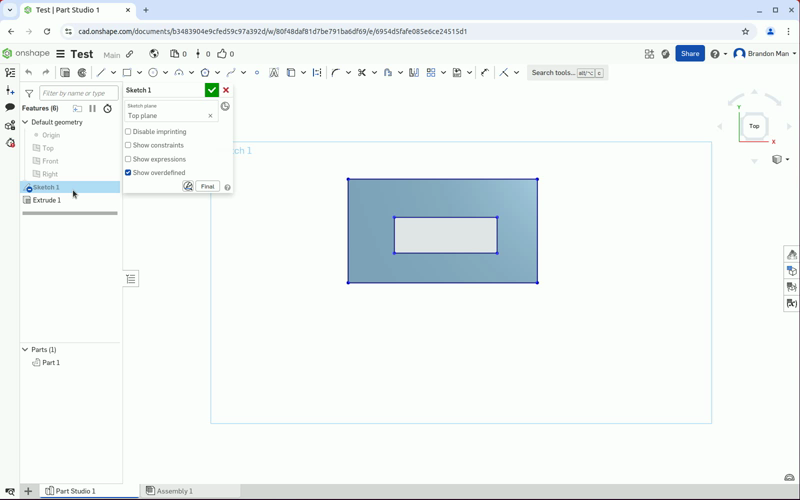
mouse_move(229, 92)
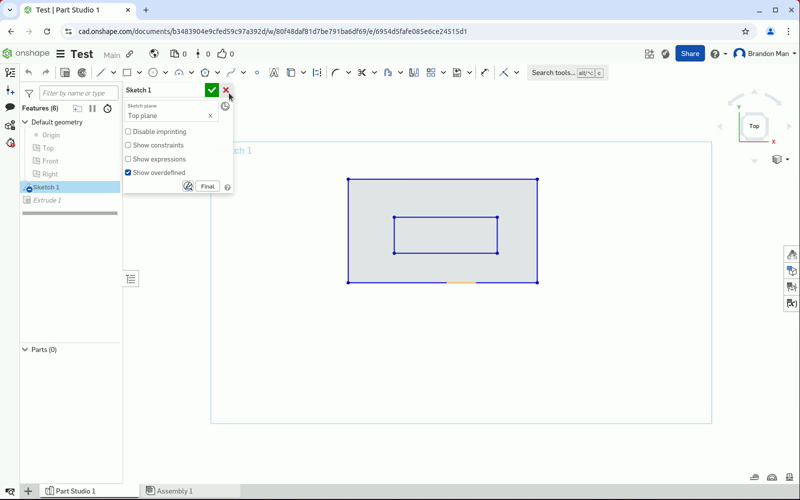
click(229, 92)
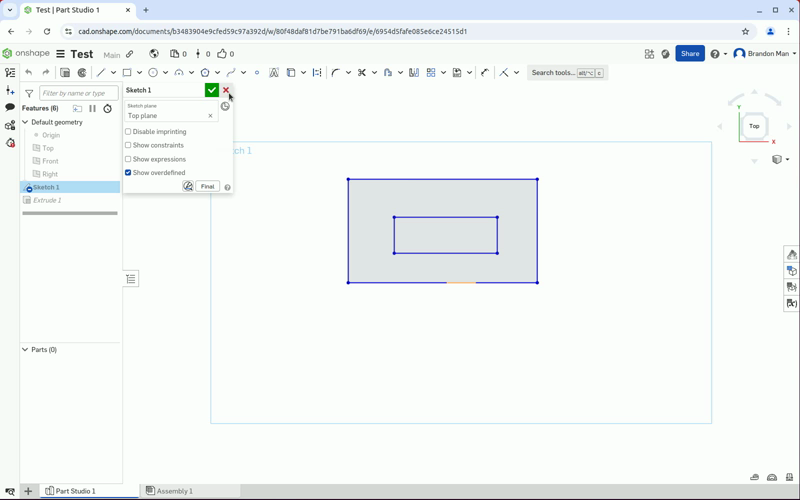
key(shift+s)
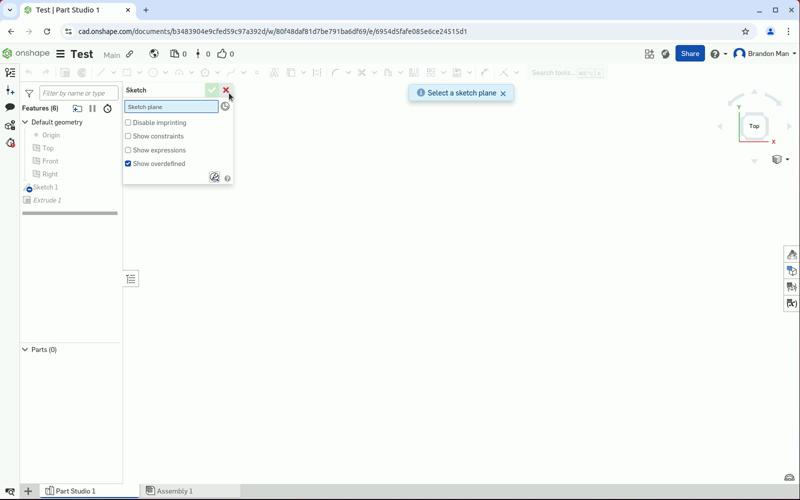
mouse_move(73, 150)
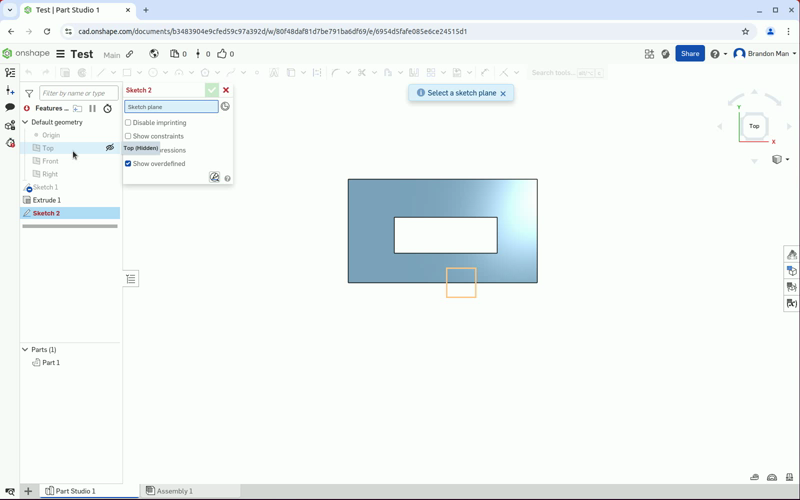
click(73, 150)
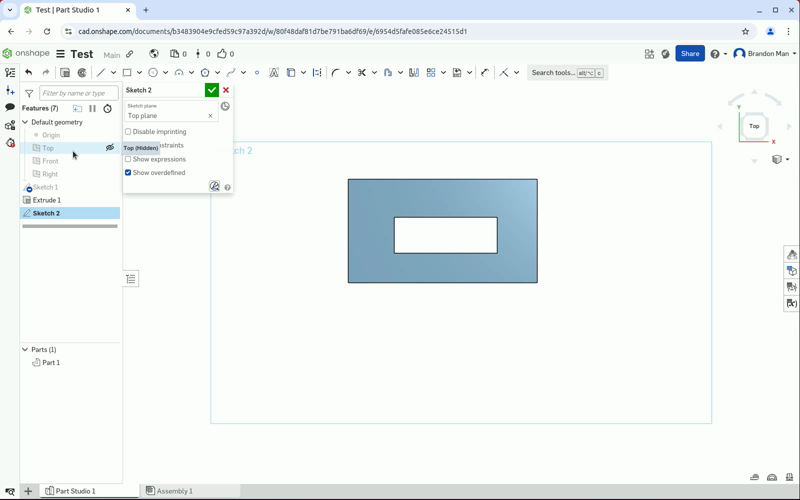
mouse_move(73, 352)
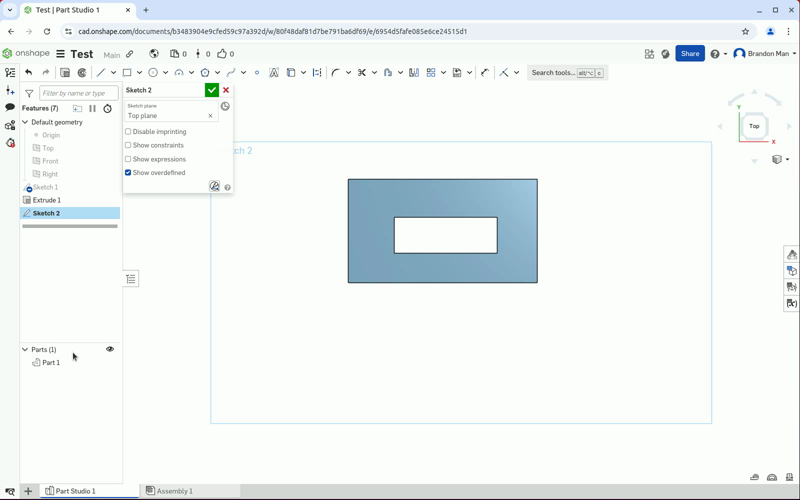
key(y)
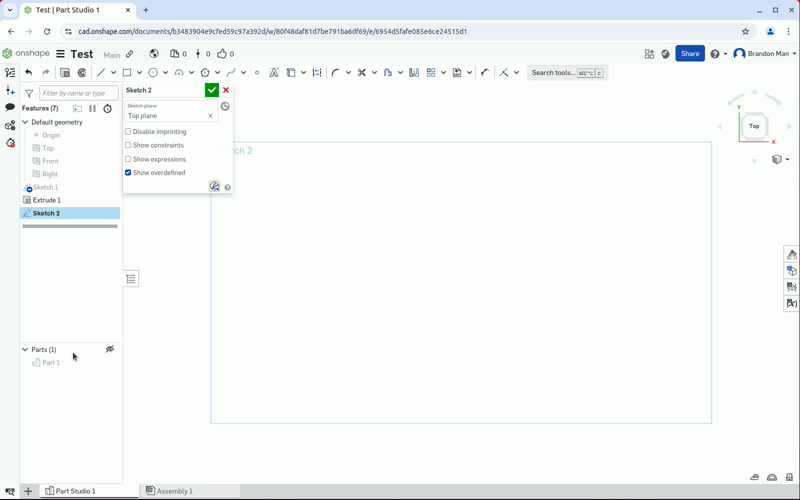
key(l)
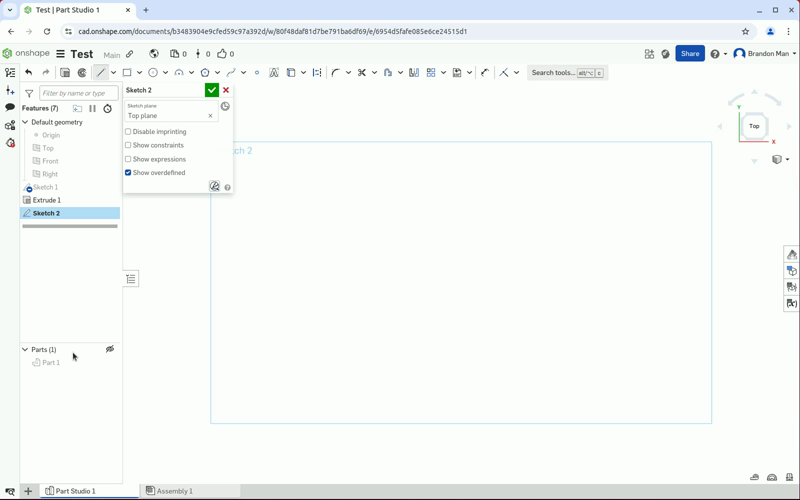
key_down(shift)
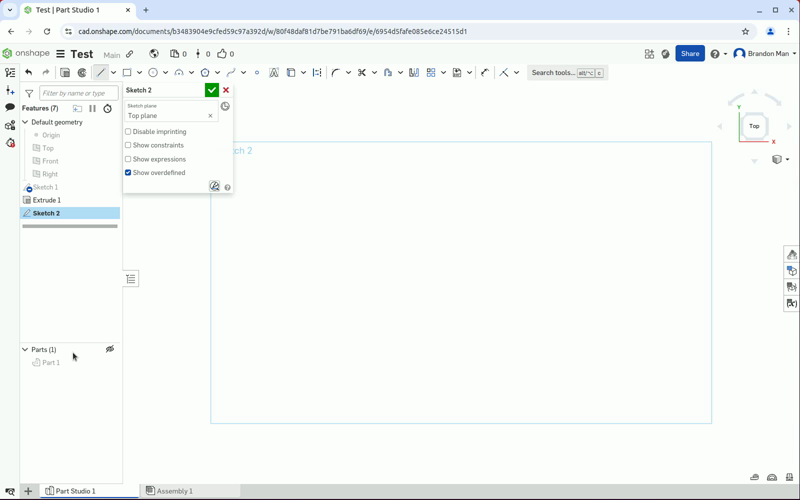
mouse_move(430, 249)
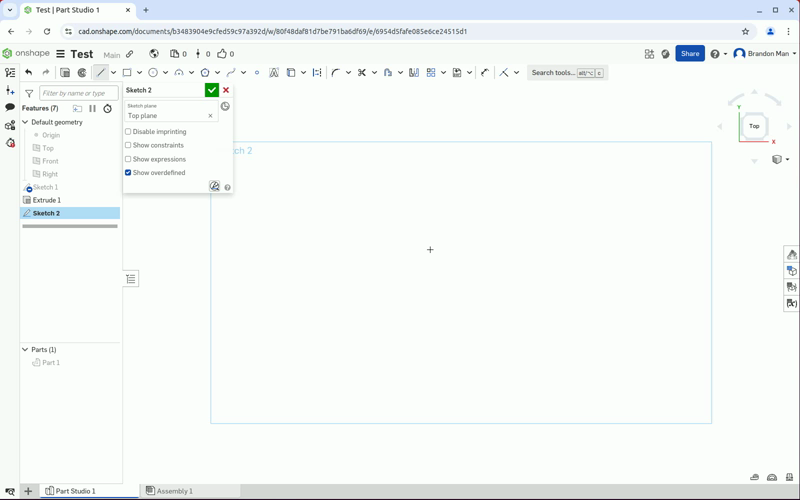
click(430, 249)
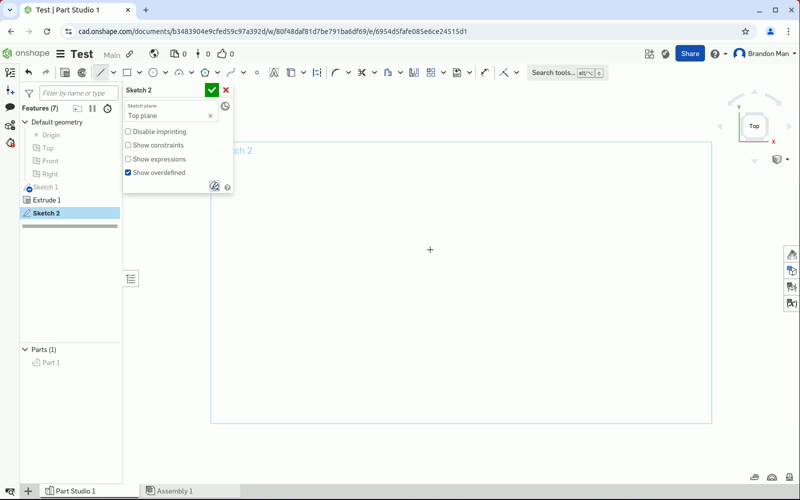
key_up(shift)
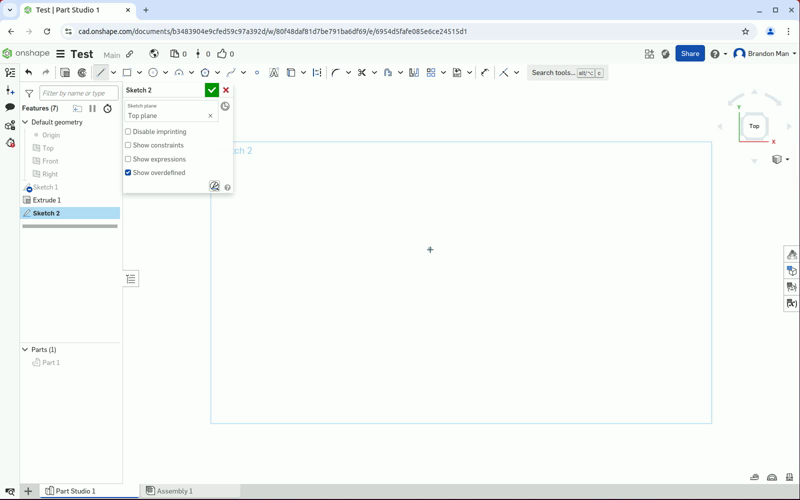
key_down(shift)
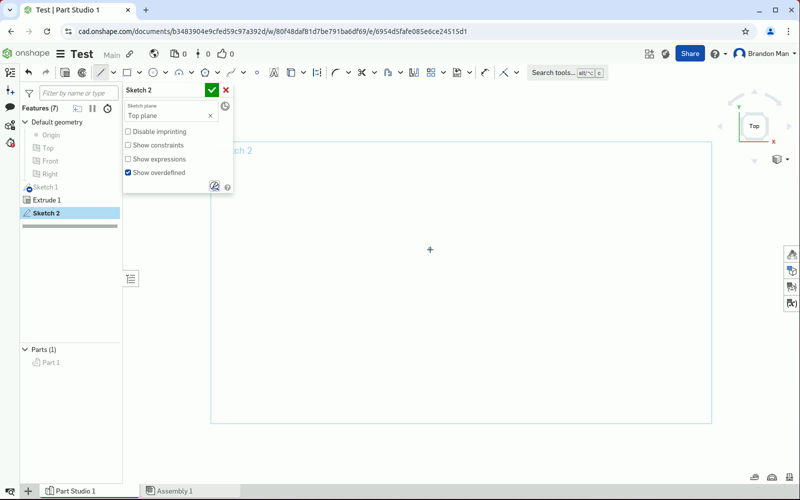
mouse_move(460, 249)
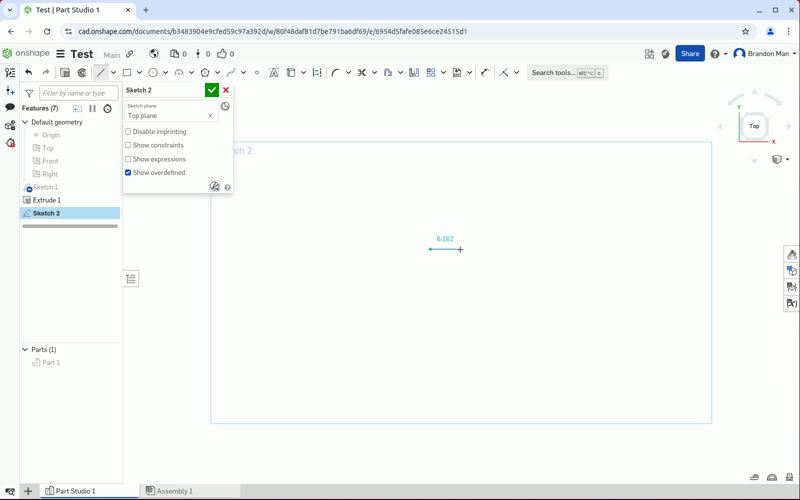
mouse_move(461, 249)
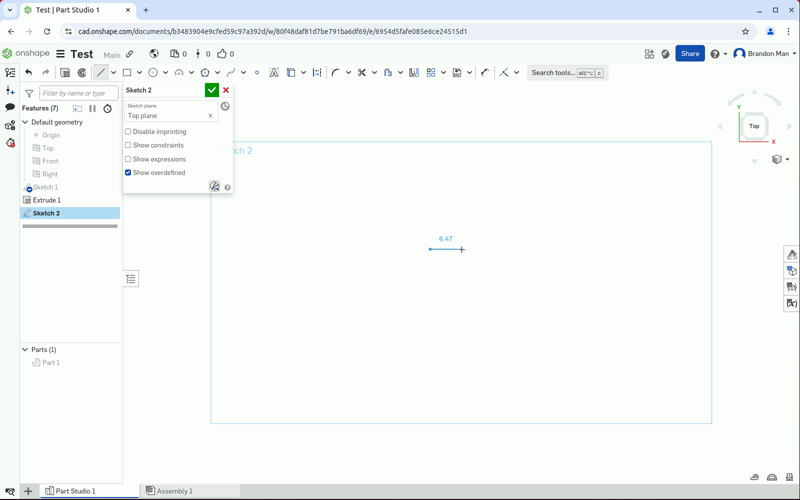
click(461, 249)
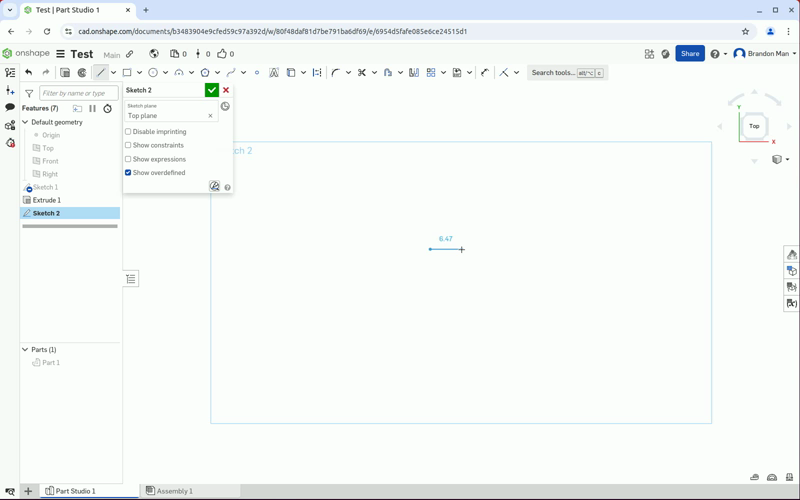
key_up(shift)
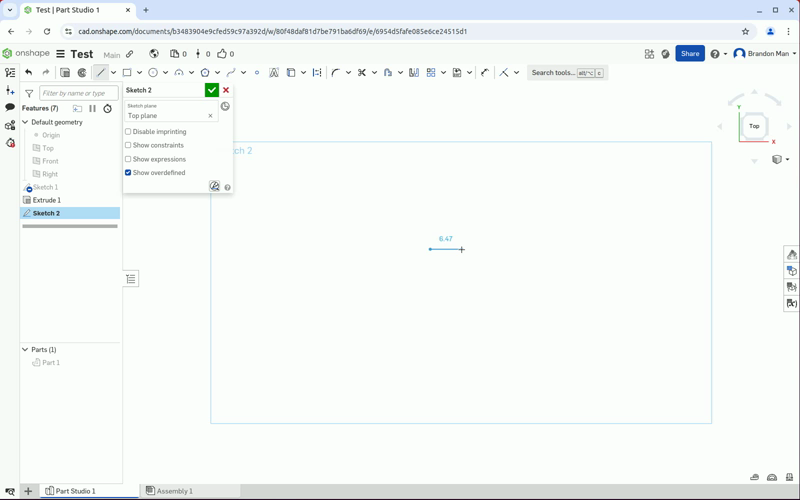
key_down(shift)
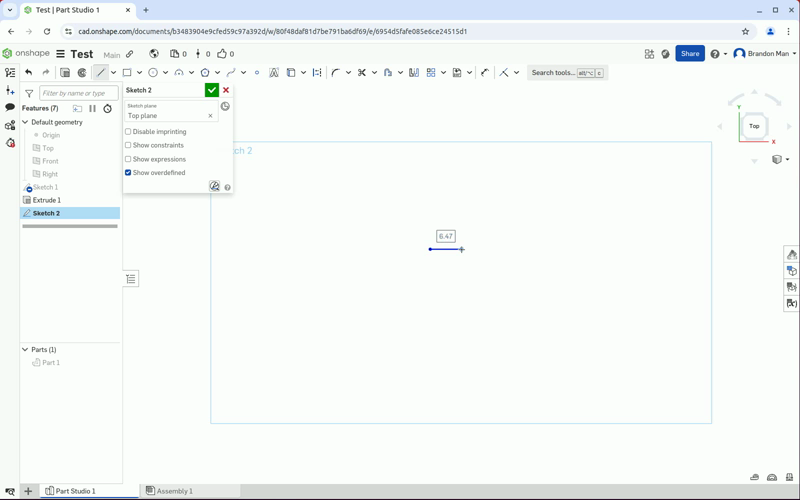
mouse_move(491, 249)
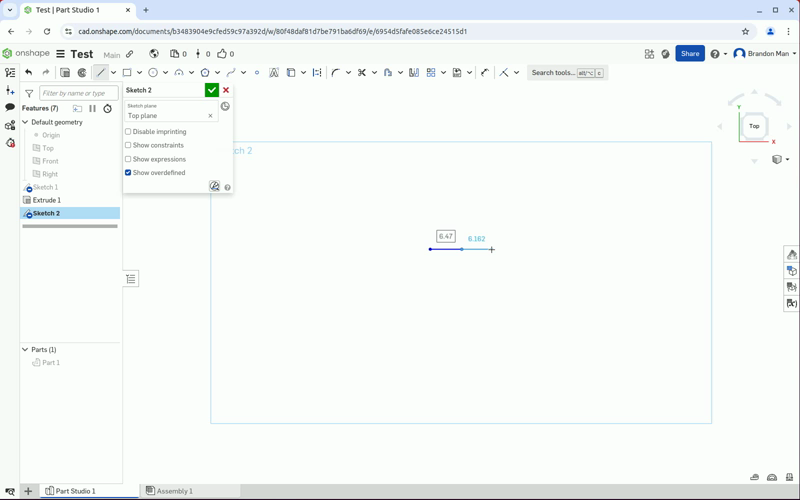
mouse_move(461, 219)
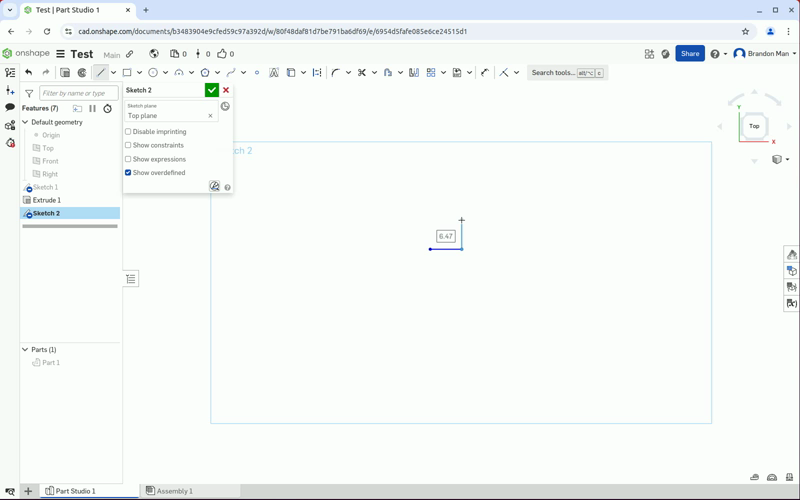
click(461, 219)
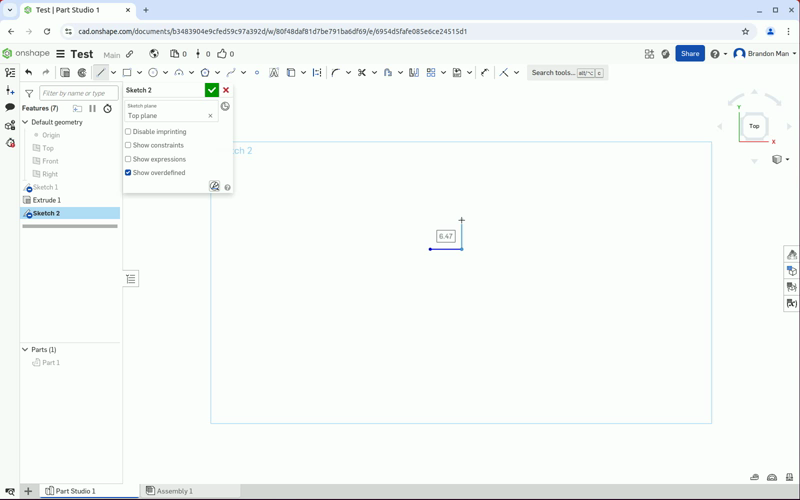
key_up(shift)
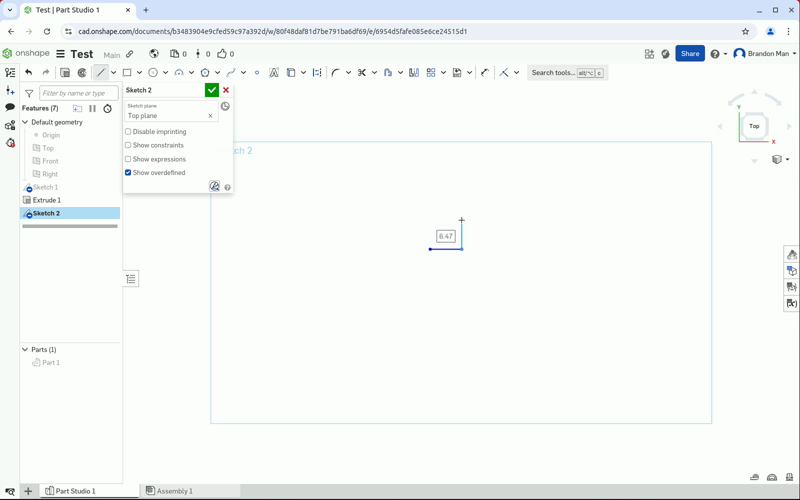
key_down(shift)
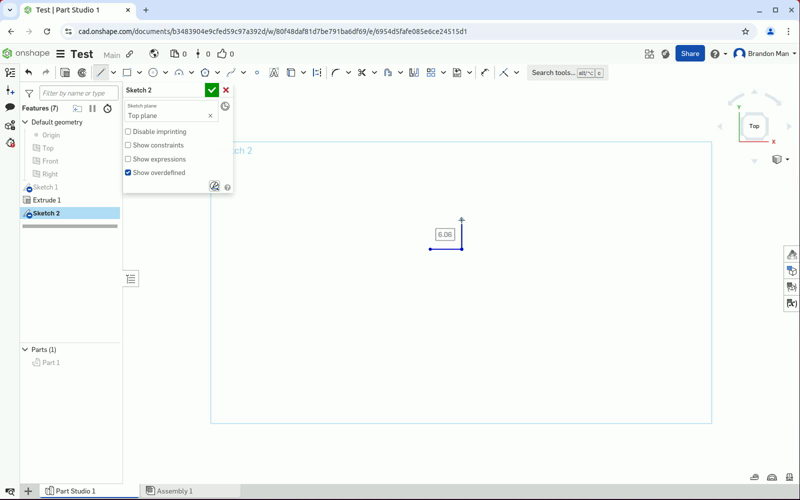
mouse_move(491, 219)
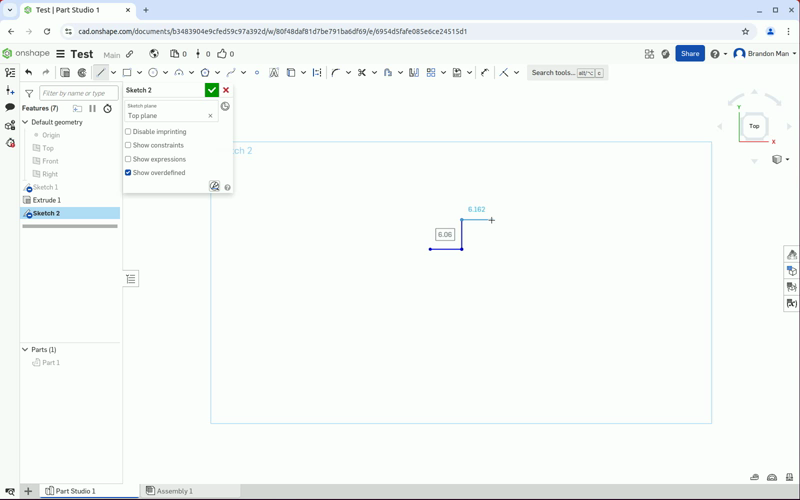
mouse_move(430, 219)
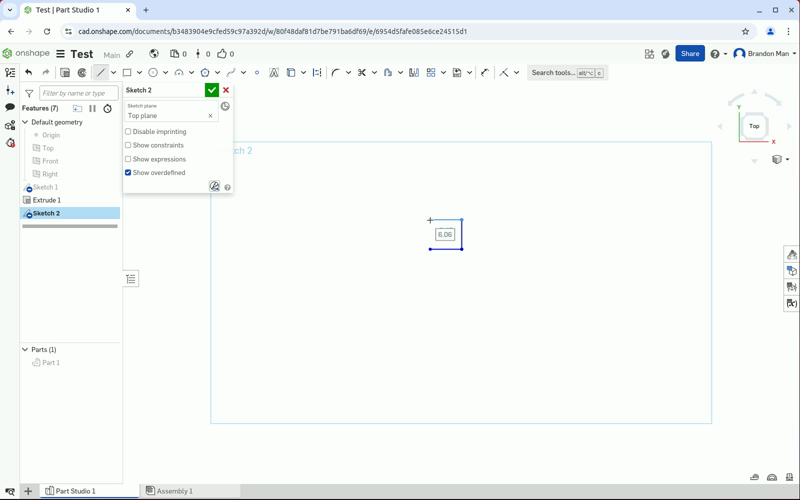
click(430, 219)
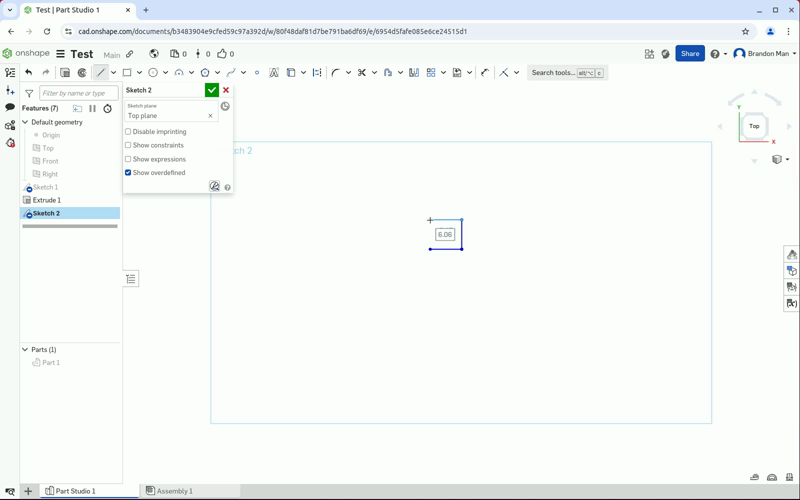
key_up(shift)
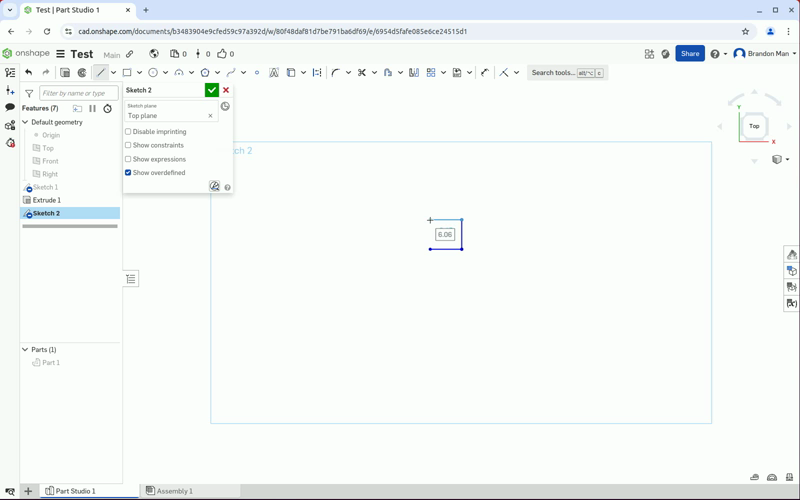
mouse_move(460, 219)
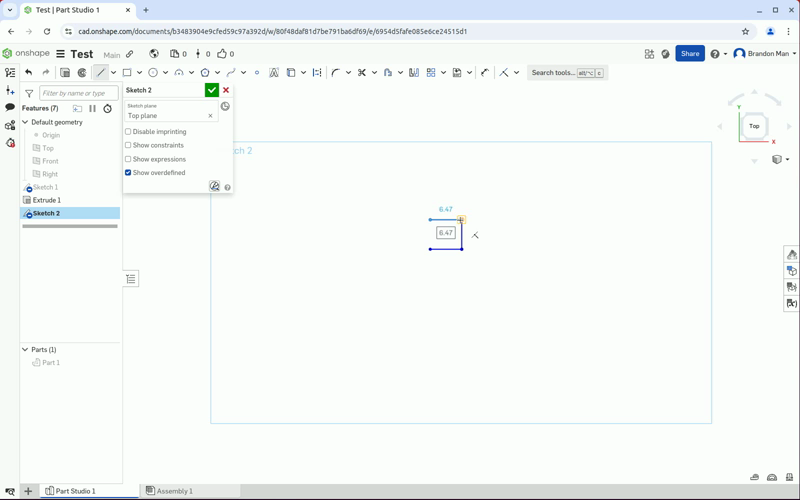
key_down(shift)
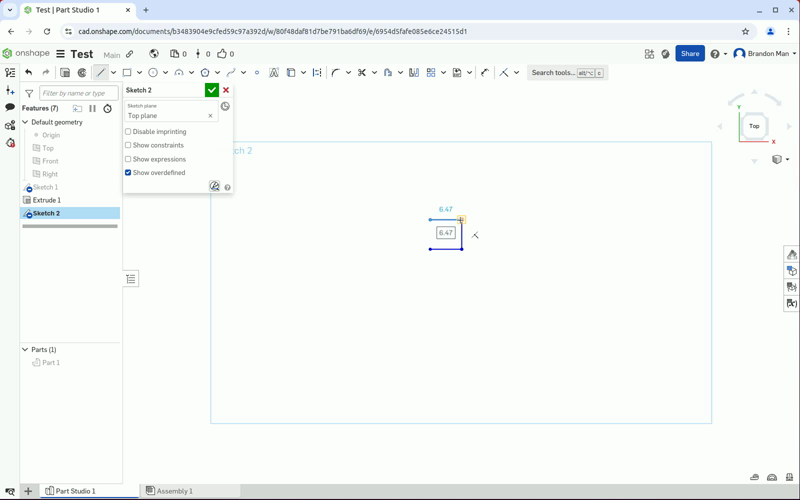
mouse_move(430, 249)
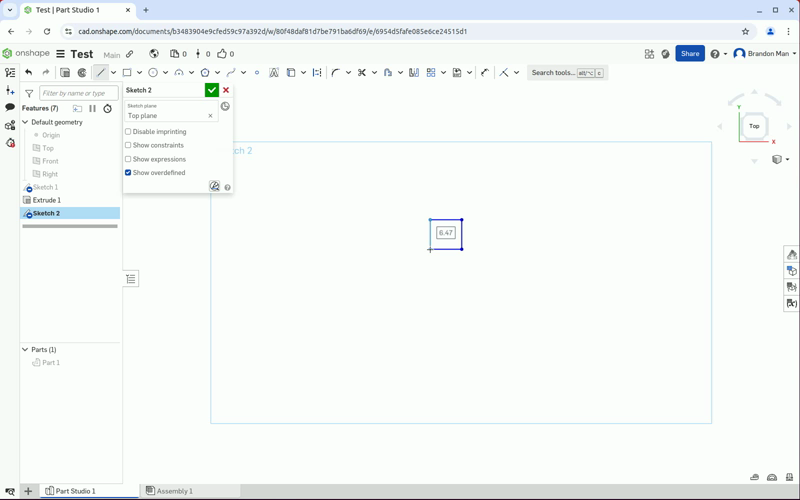
key_up(shift)
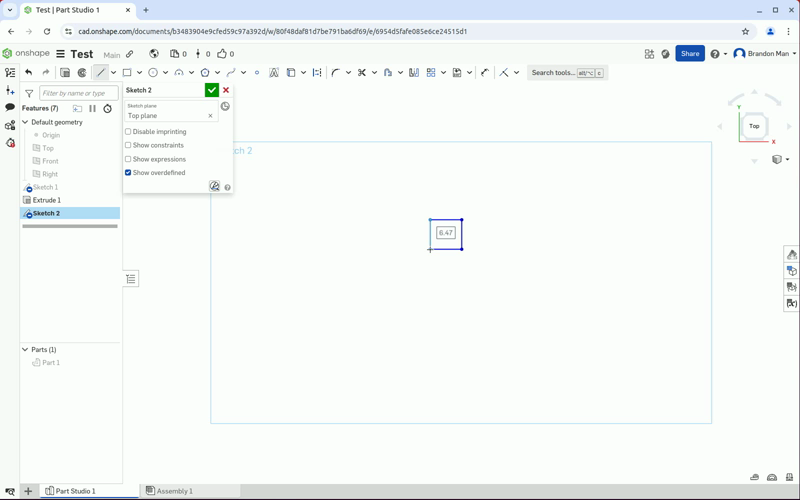
click(430, 249)
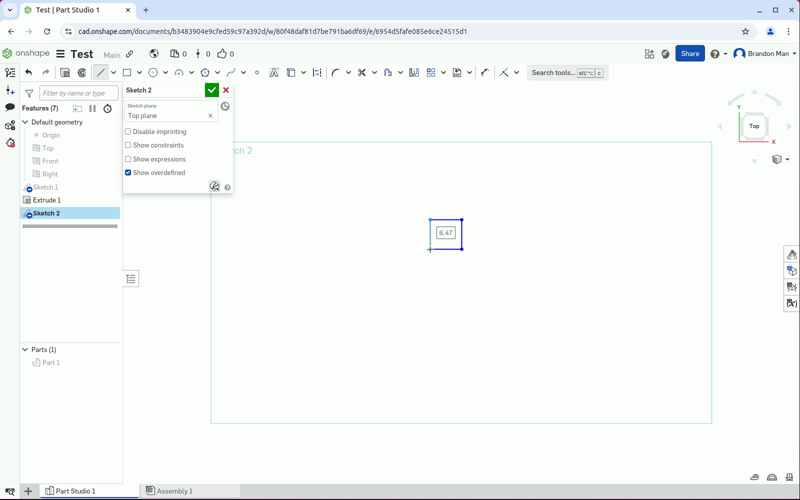
key(esc)
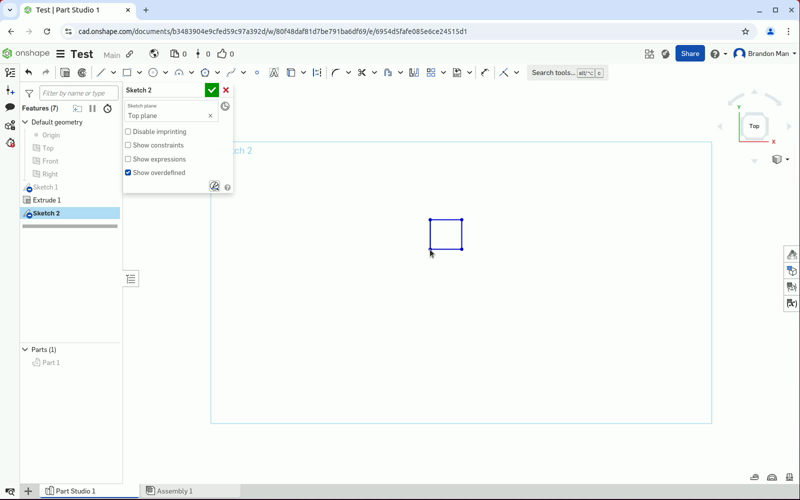
mouse_move(445, 223)
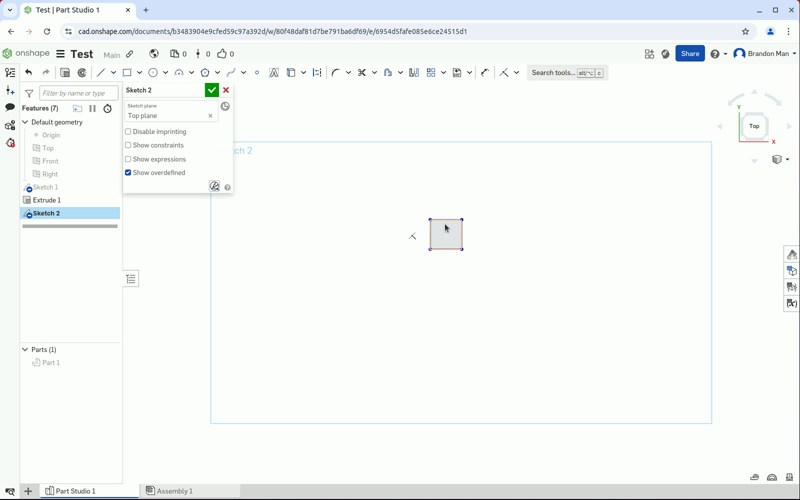
scroll(6)
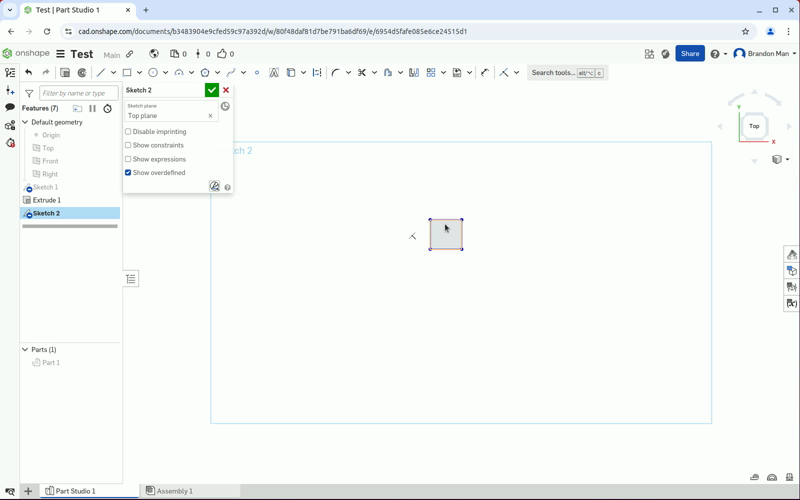
scroll(6)
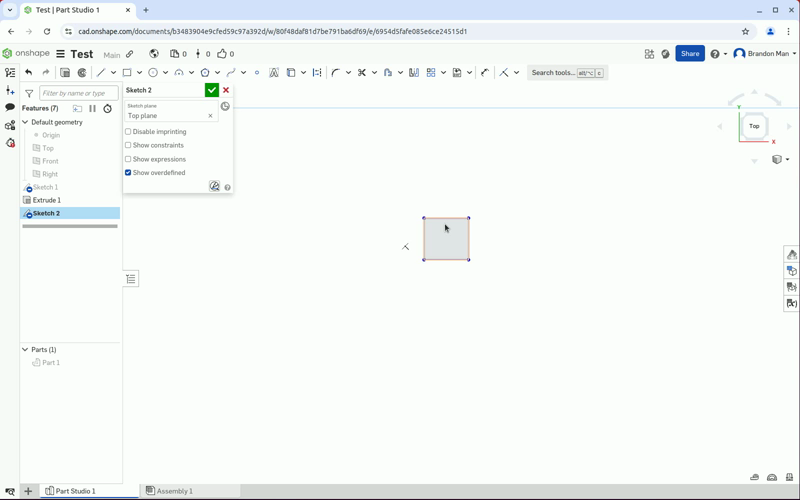
scroll(6)
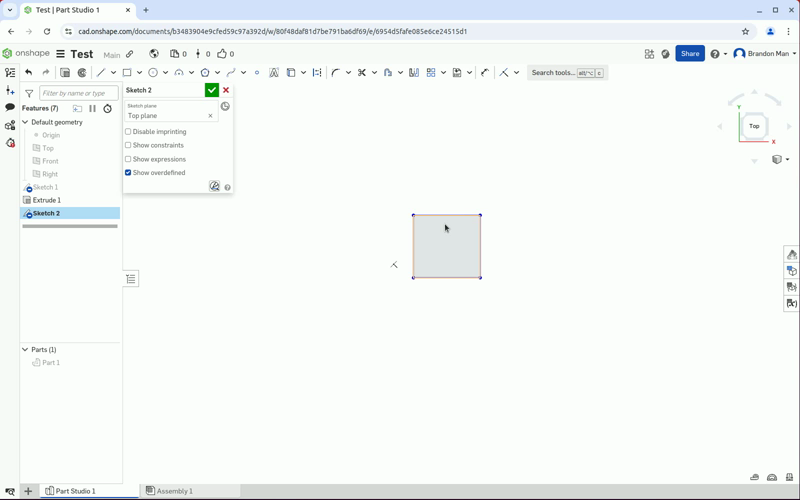
scroll(6)
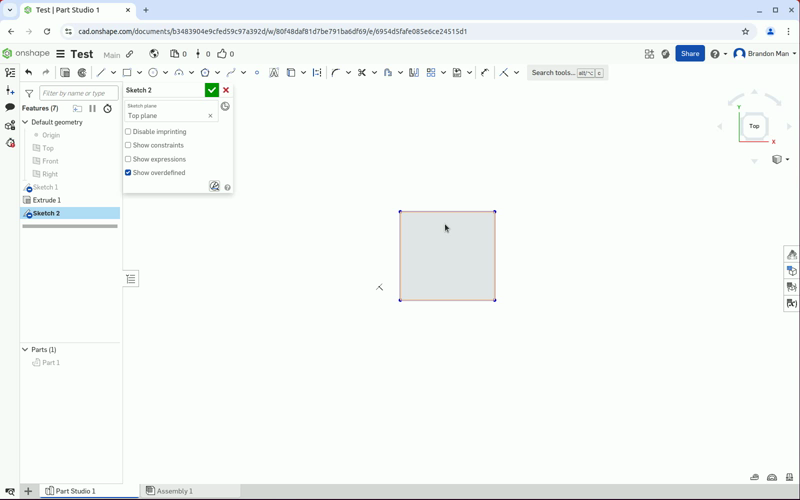
scroll(6)
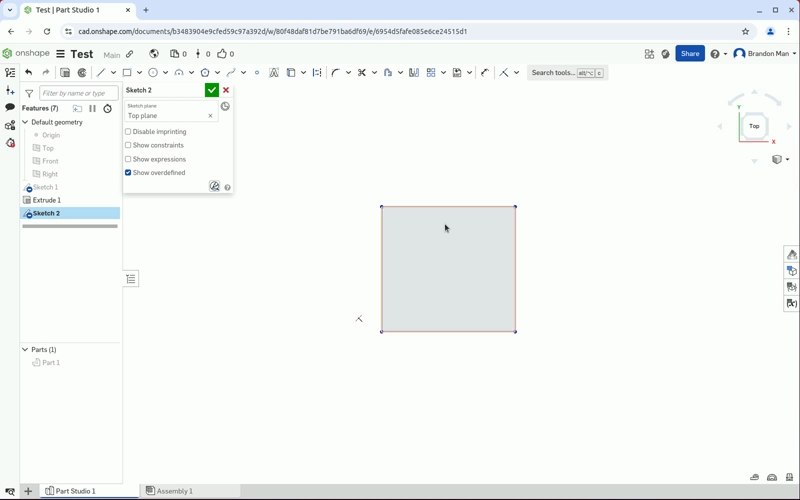
scroll(6)
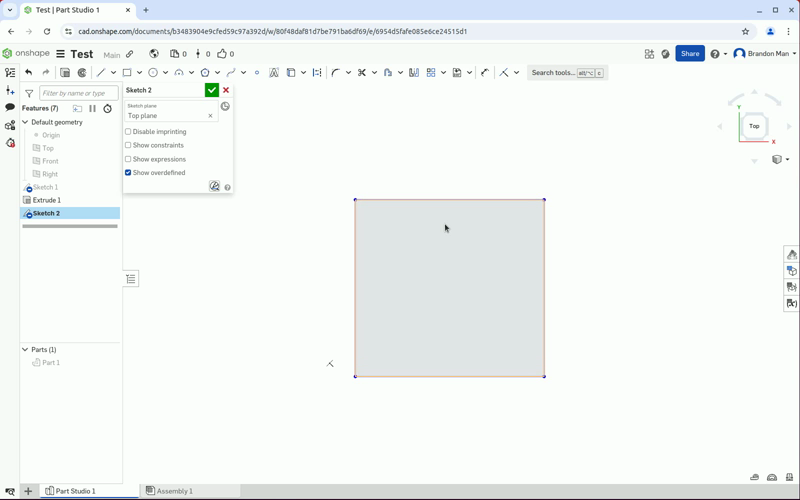
scroll(6)
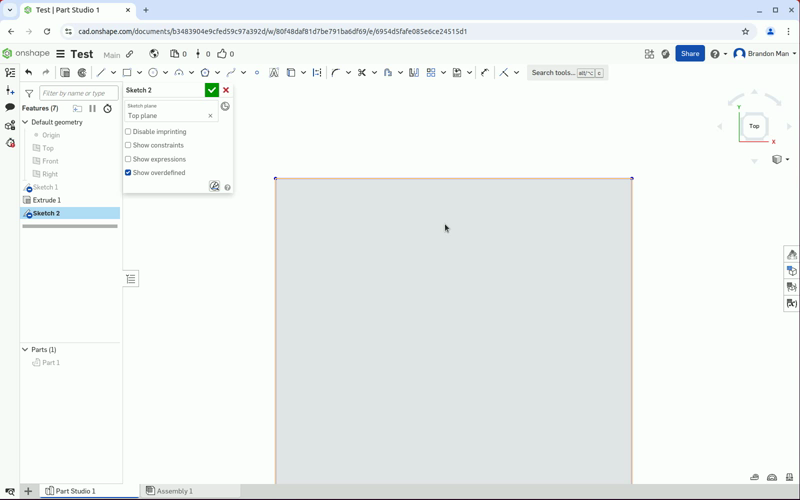
click(445, 223)
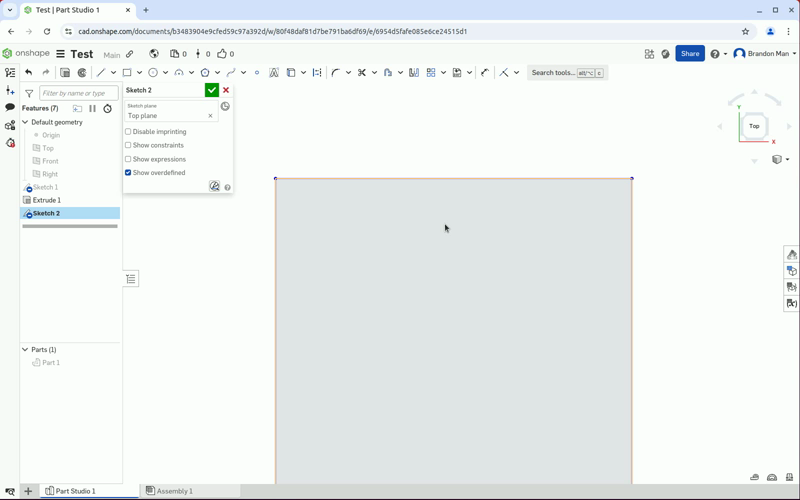
scroll(-6)
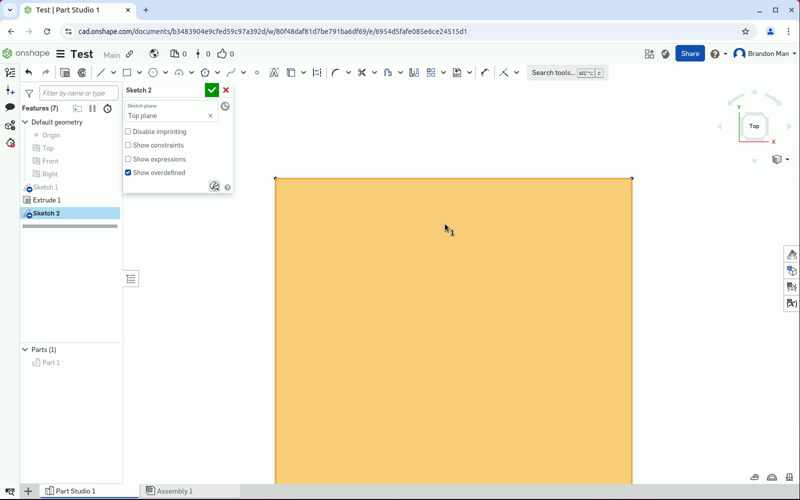
scroll(-6)
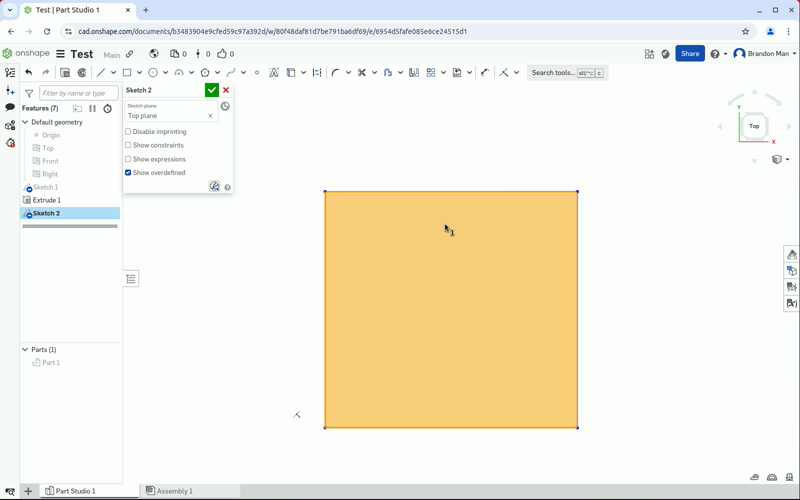
scroll(-6)
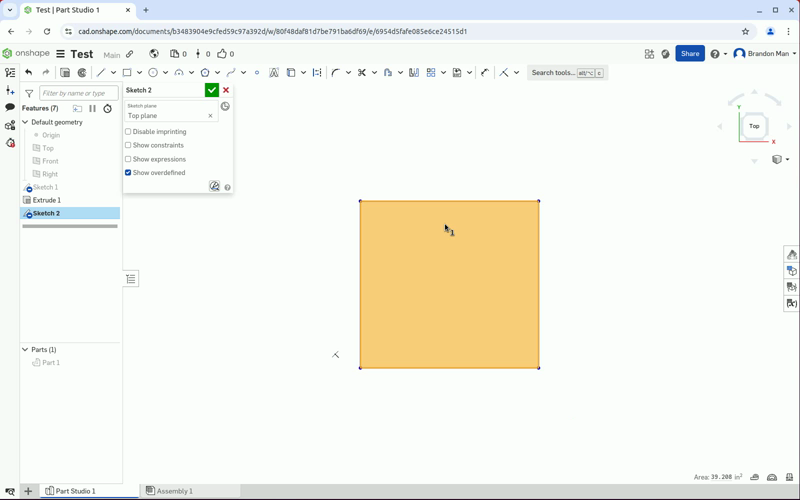
scroll(-6)
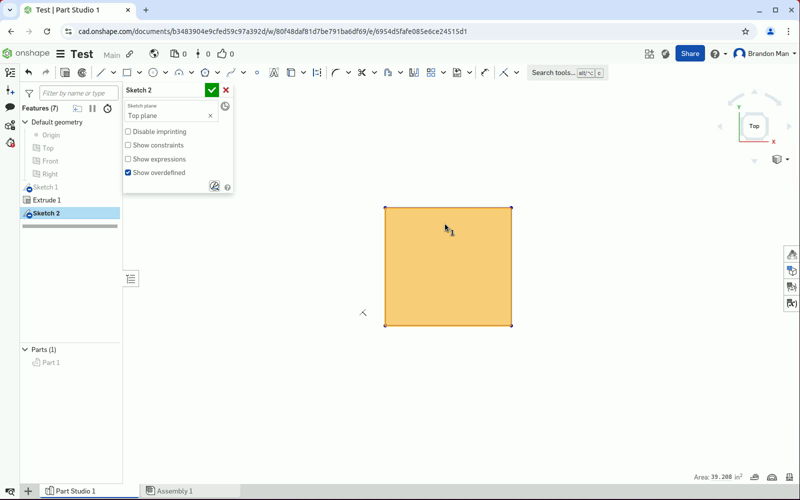
scroll(-6)
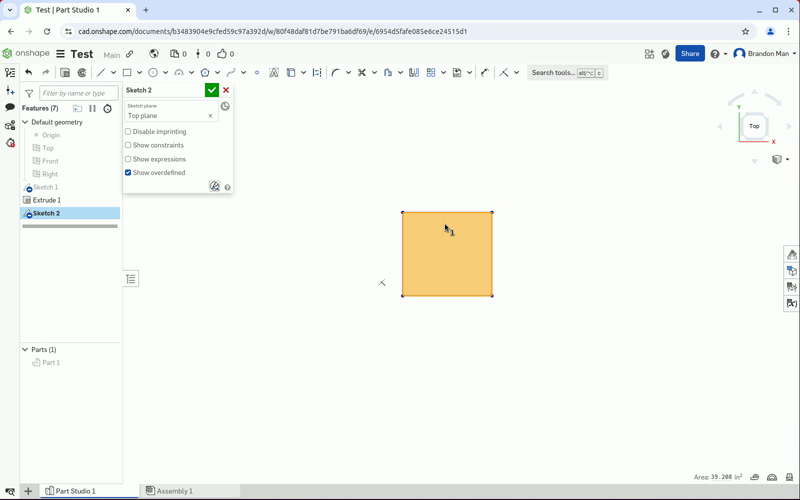
scroll(-6)
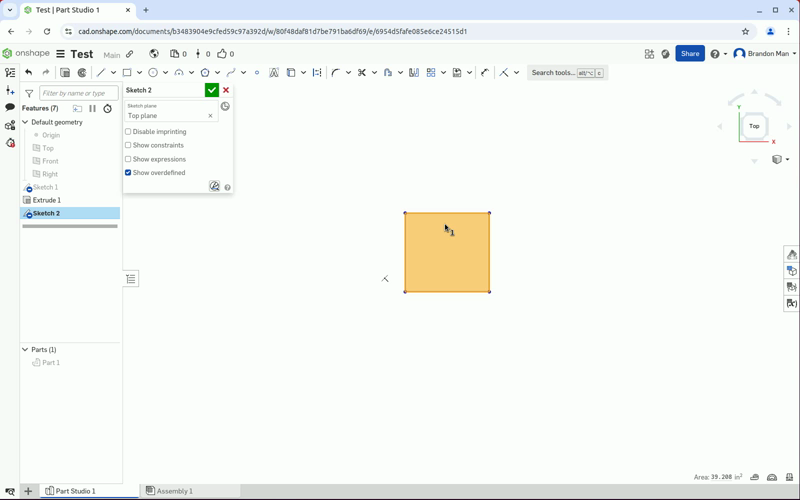
scroll(-6)
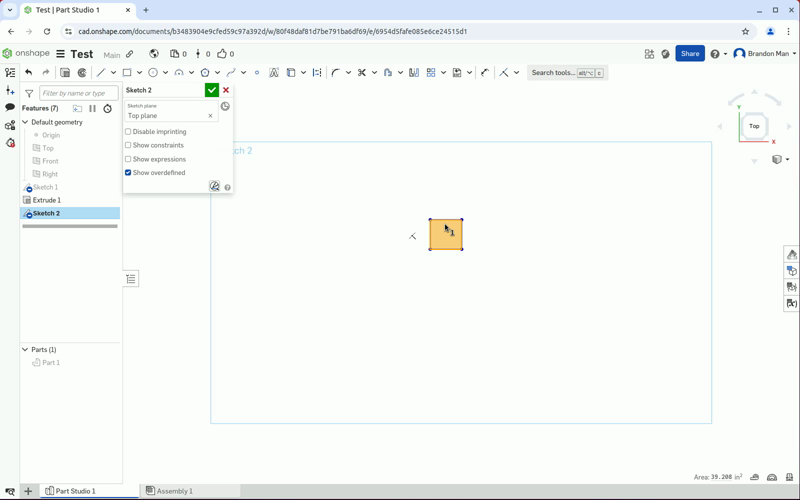
mouse_move(73, 352)
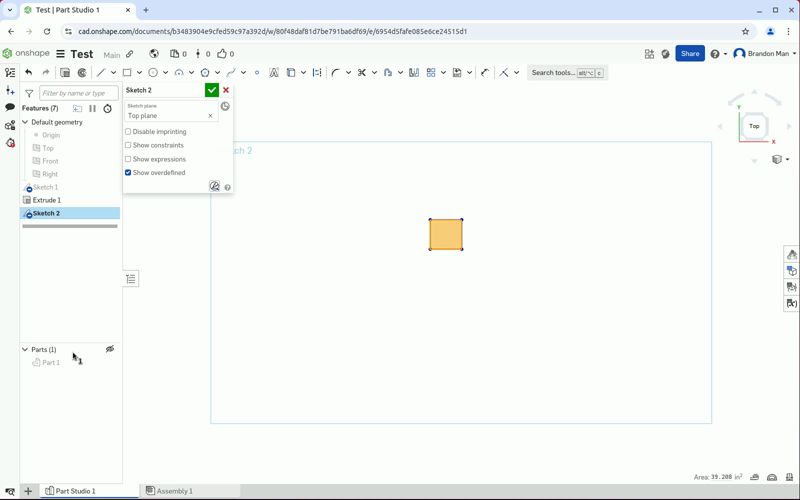
key(shift+y)
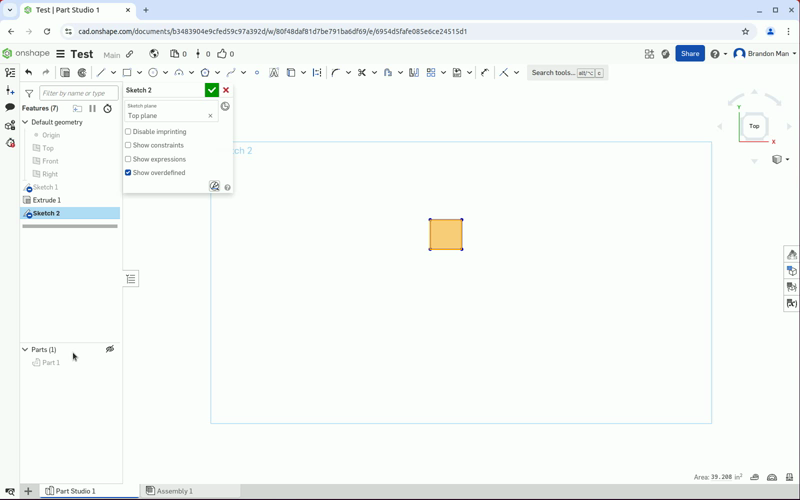
key(shift+e)
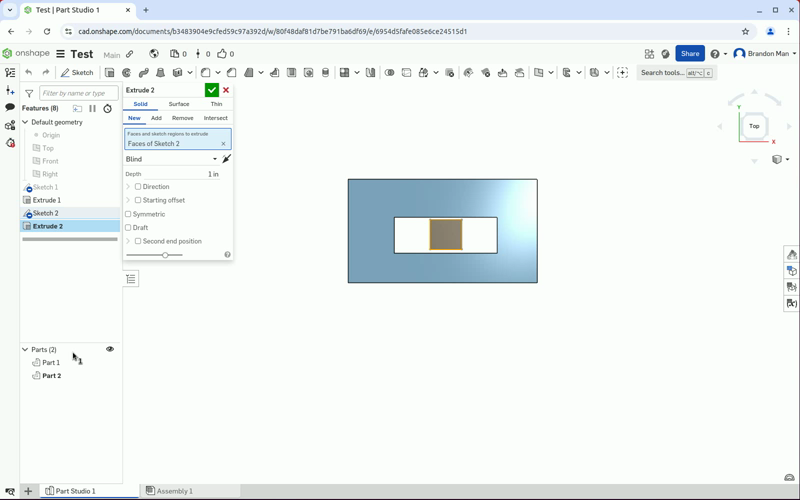
mouse_move(143, 106)
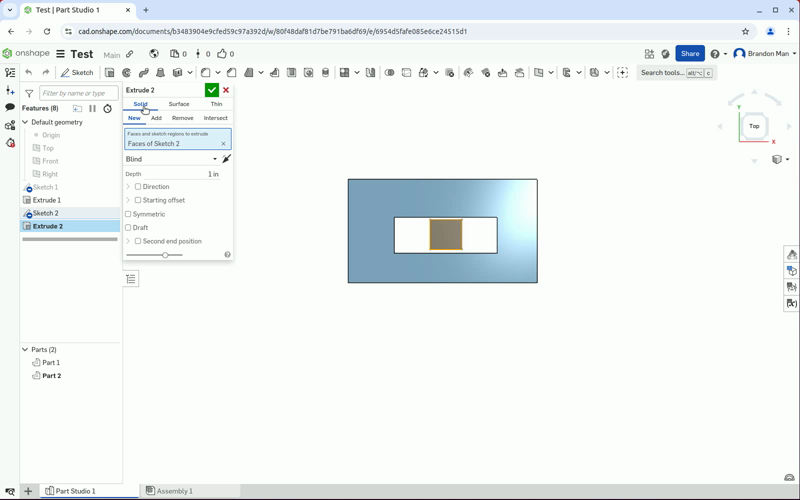
click(143, 106)
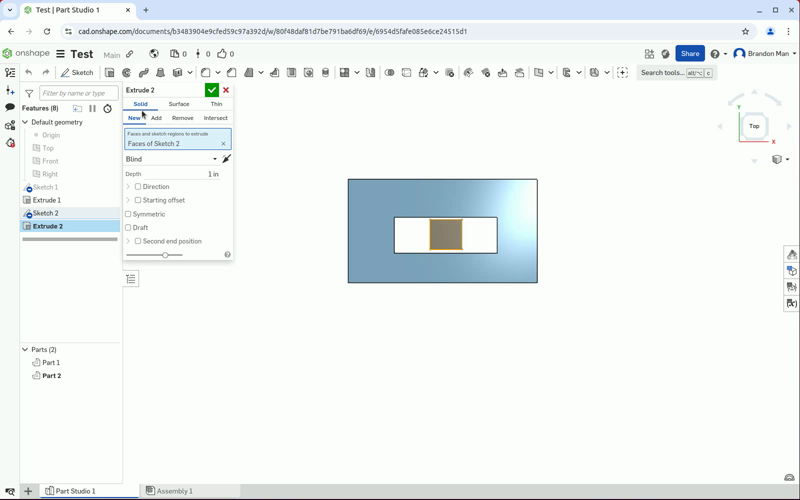
mouse_move(137, 120)
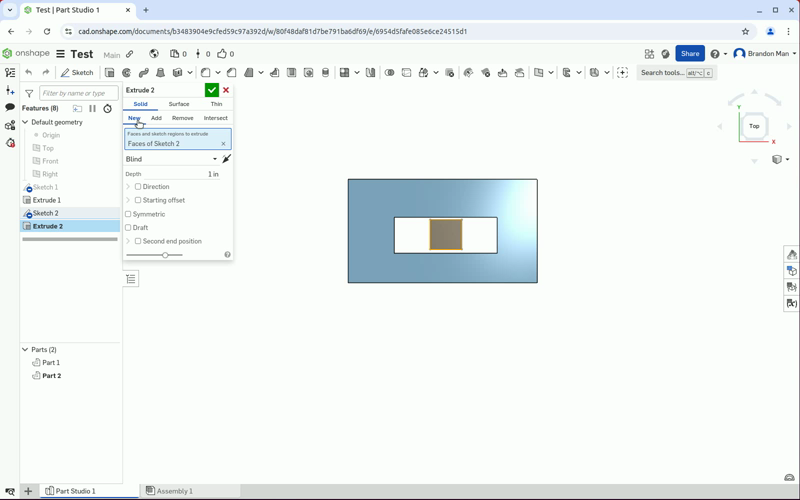
click(137, 120)
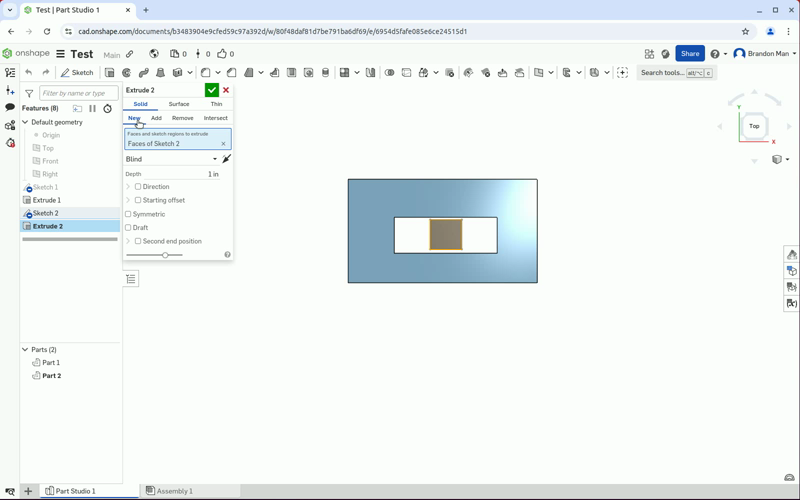
key(tab, 4)
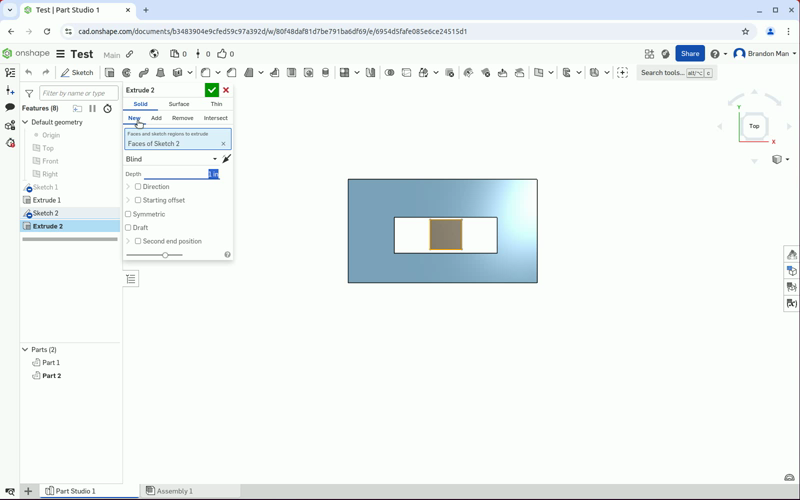
text(22.145)
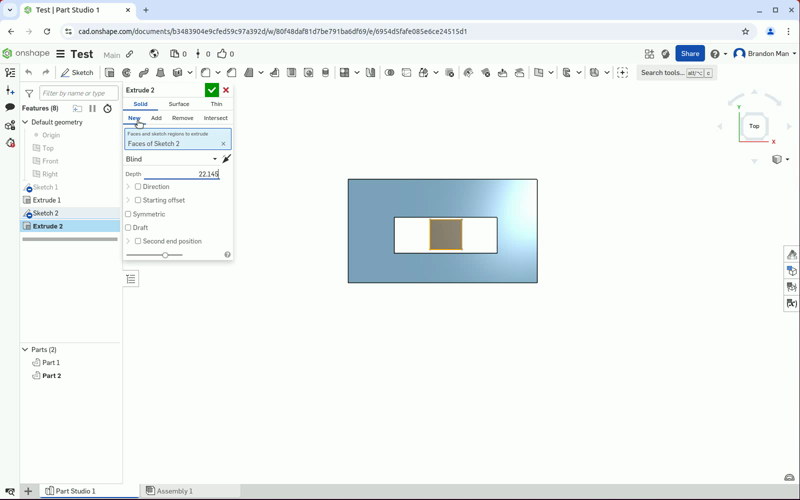
key(enter)
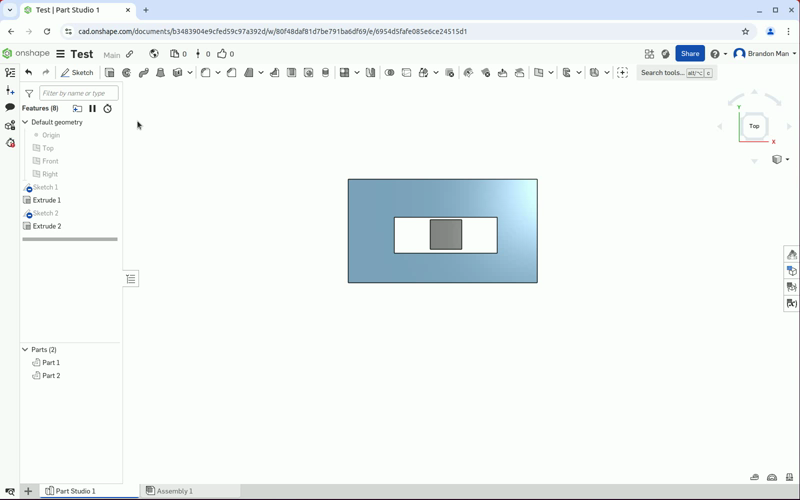
key(shift+h)
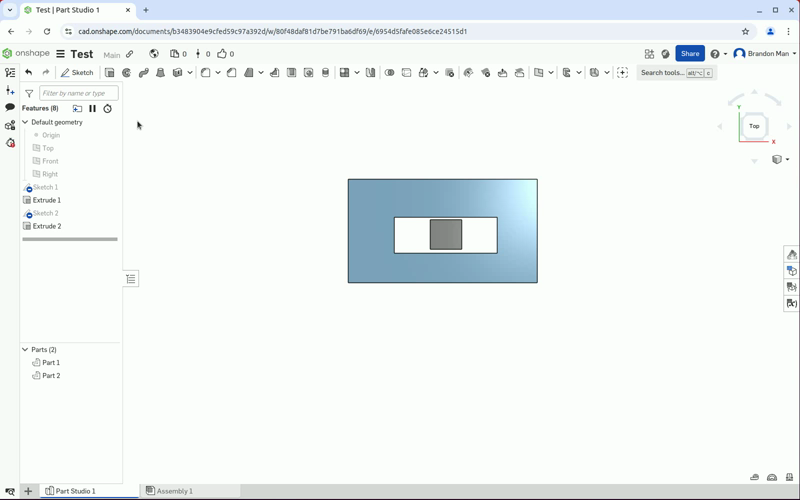
key(shift+h)
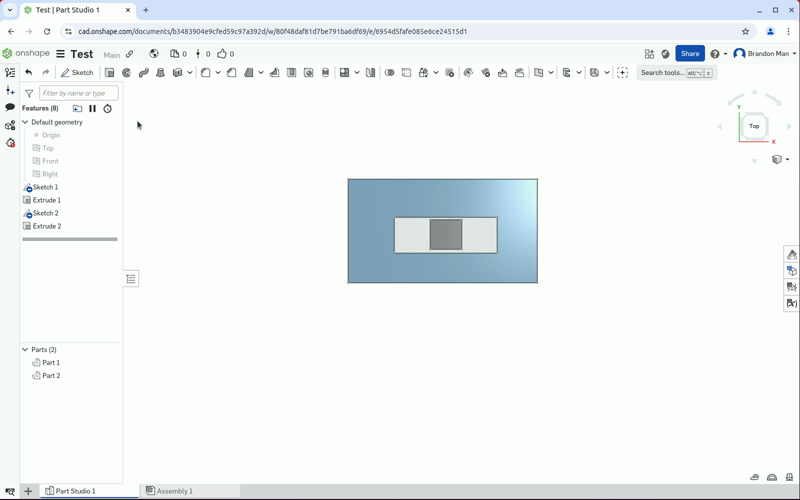
key(shift+7)
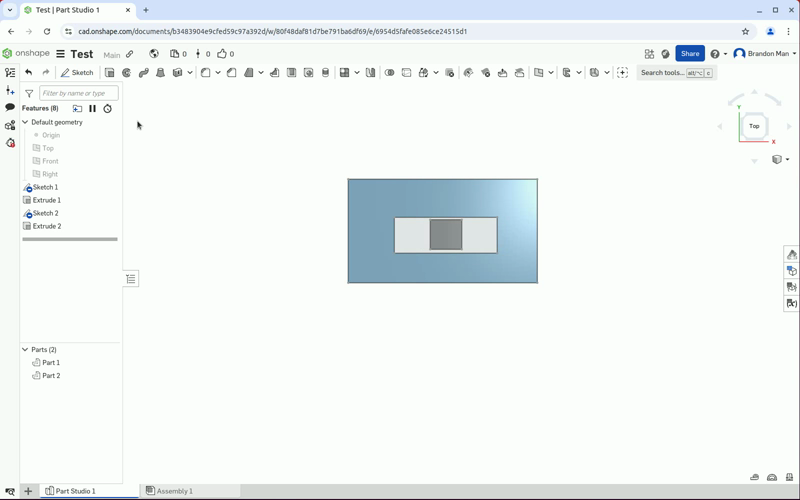
key(up, 3)
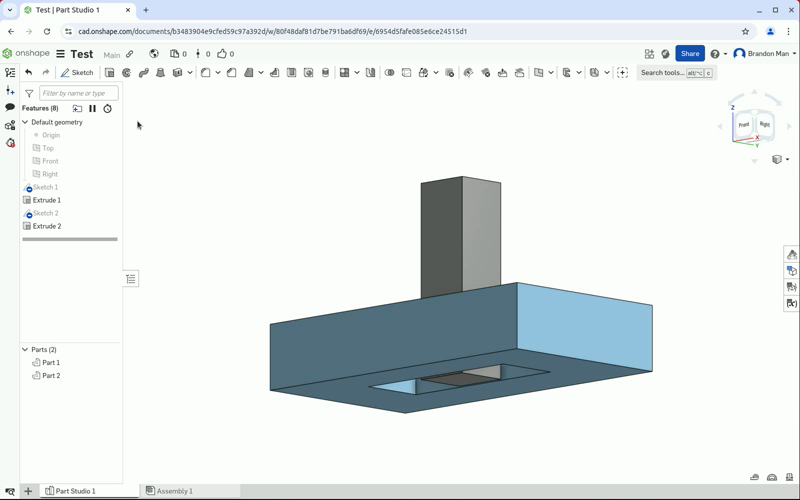
key(left, 3)
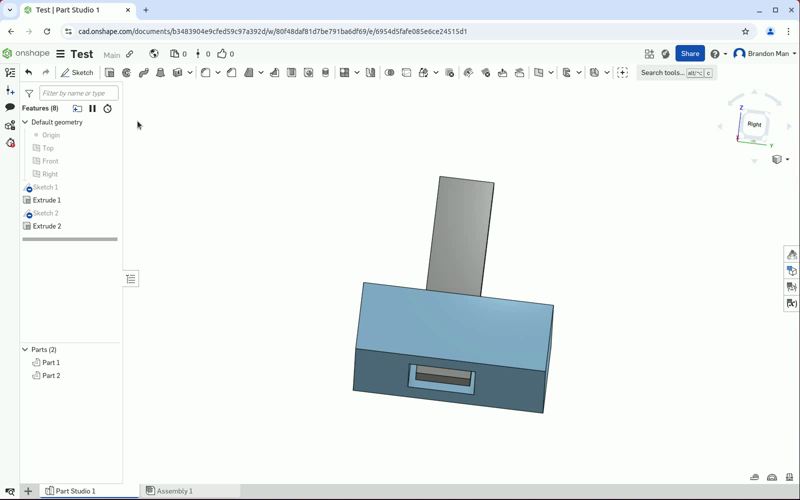
key(right, 3)
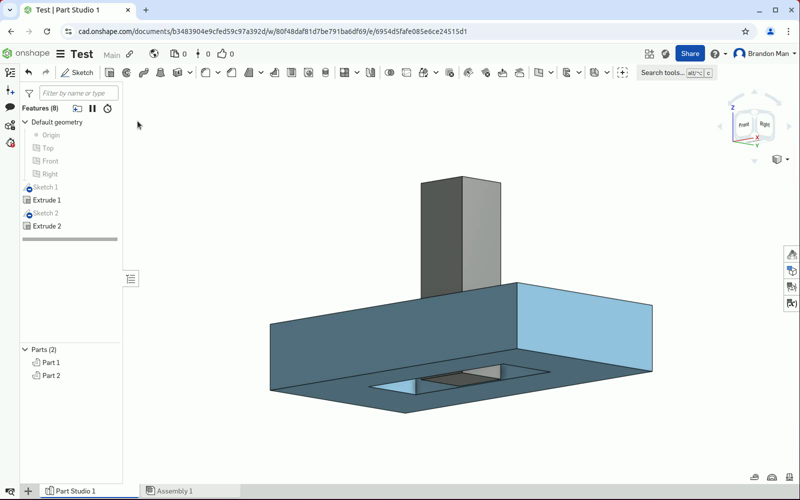
key(down, 3)
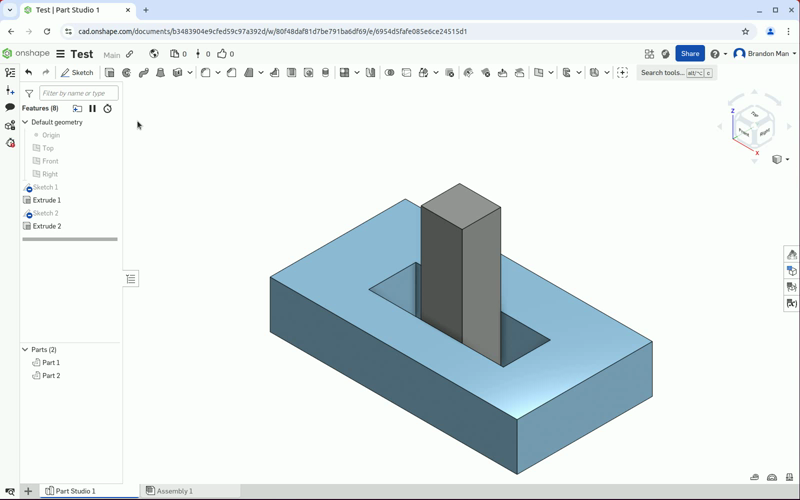
mouse_move(73, 189)
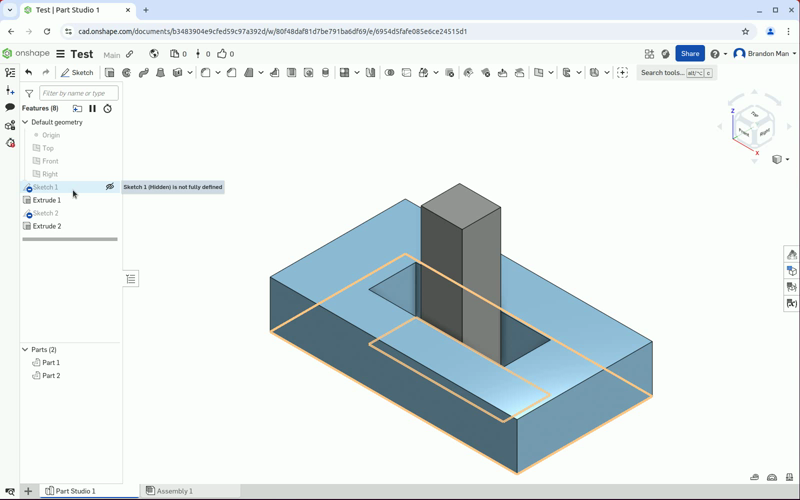
click(73, 189)